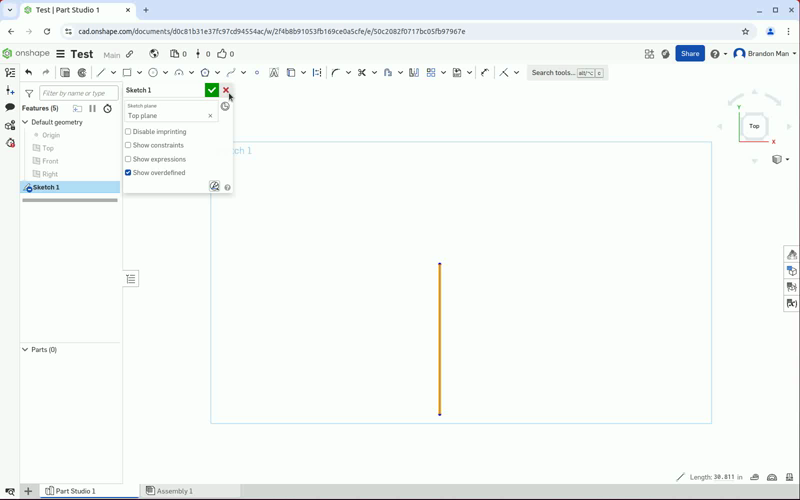
key(shift+h)
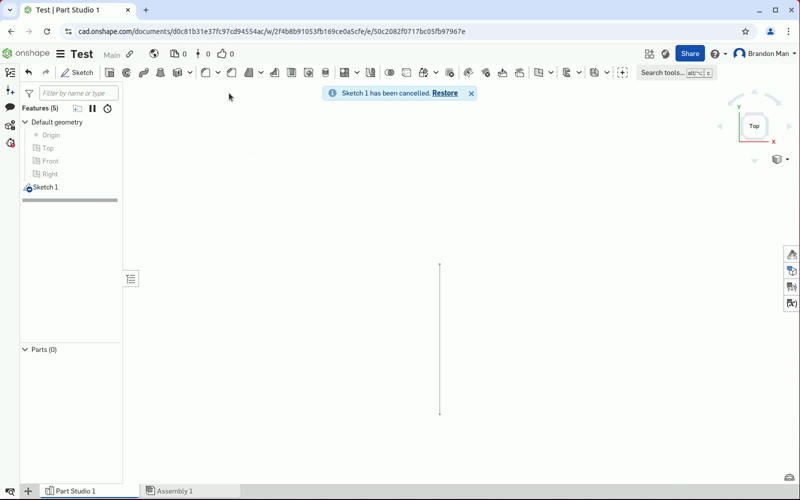
key(shift+s)
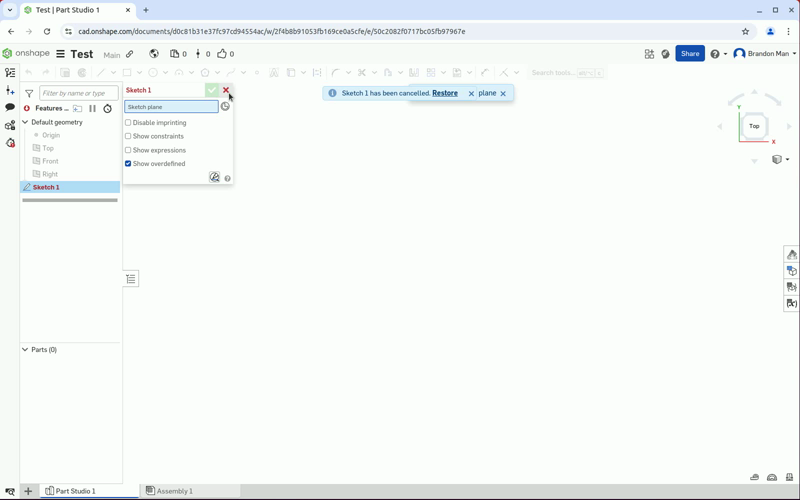
mouse_move(73, 150)
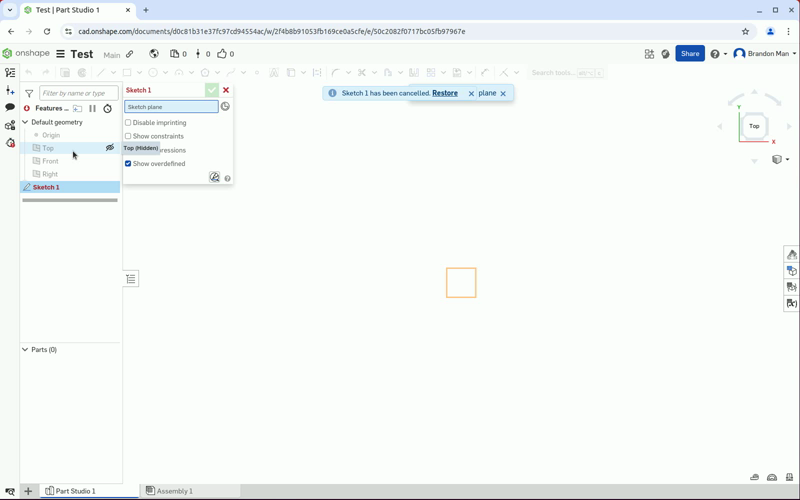
click(73, 150)
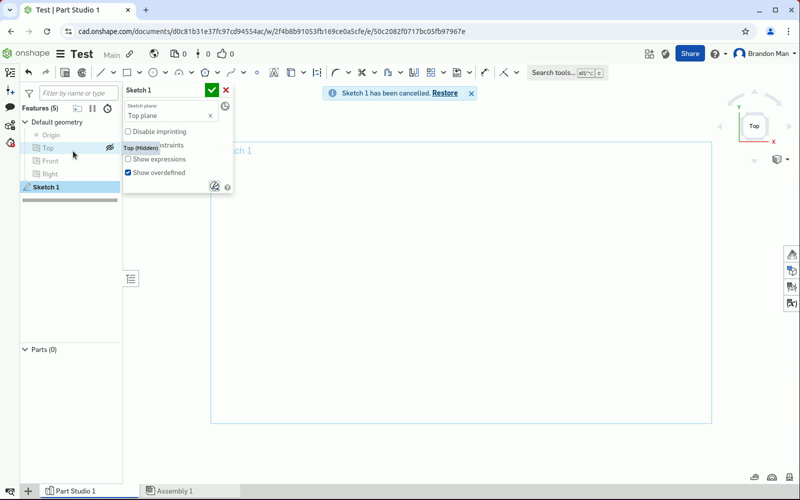
mouse_move(73, 352)
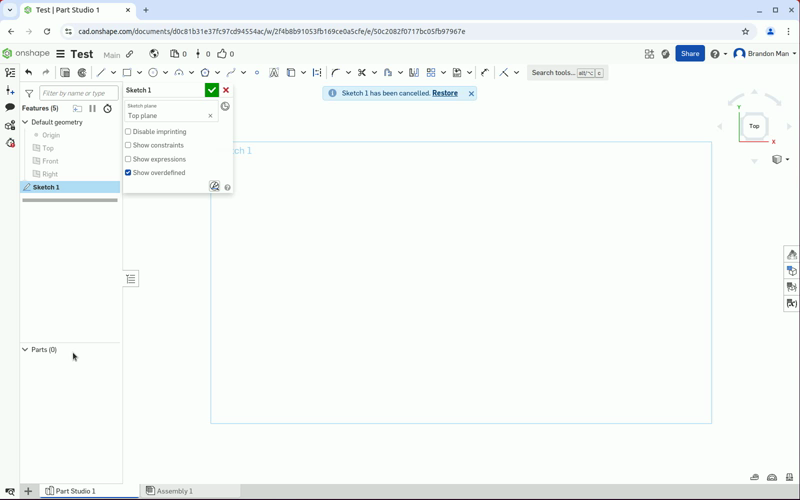
key(y)
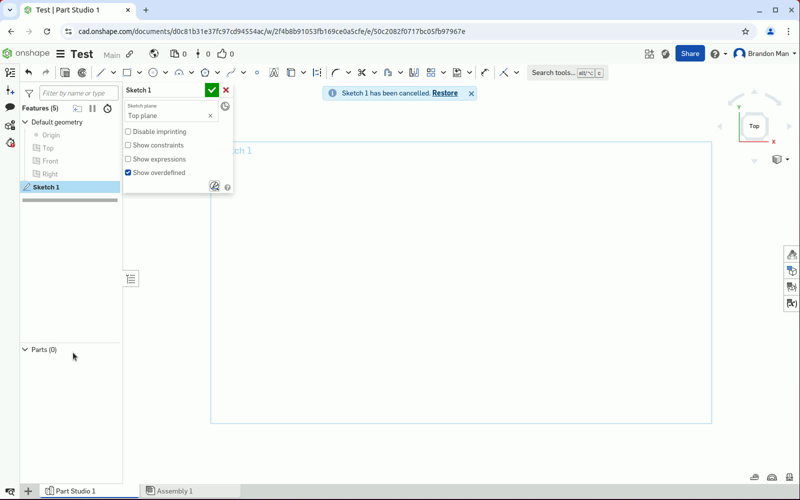
key(l)
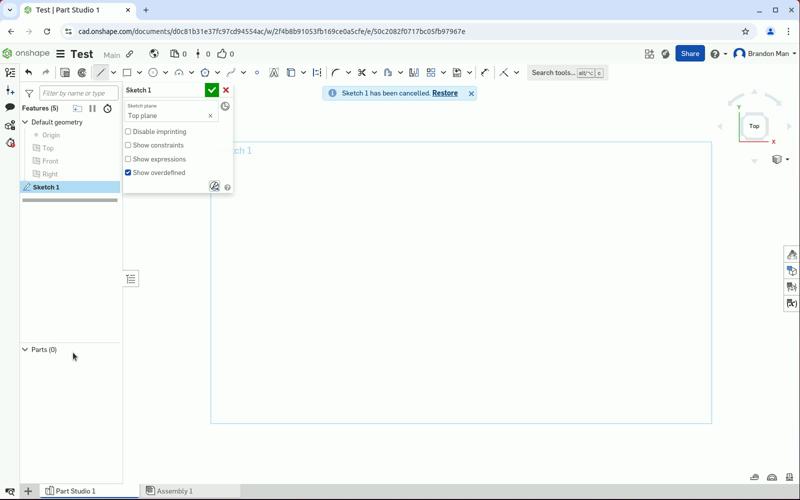
key_down(shift)
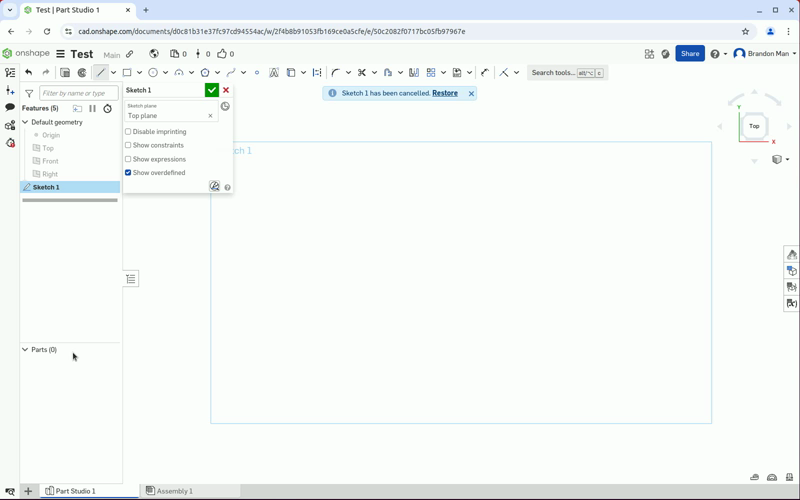
mouse_move(349, 282)
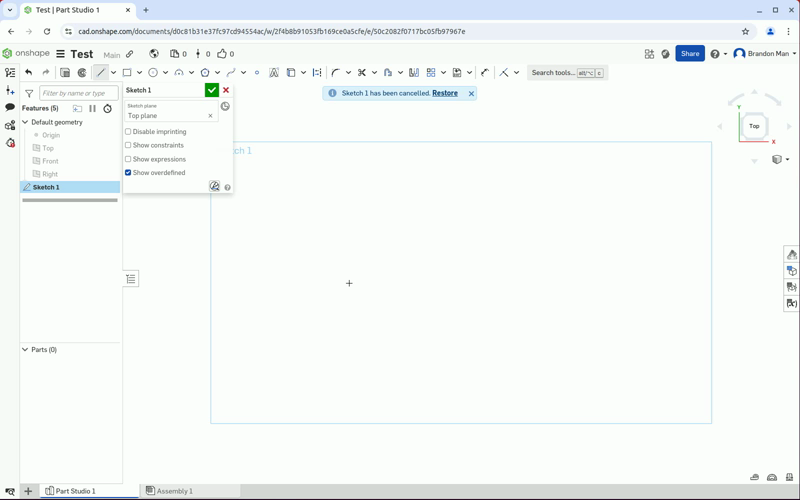
click(349, 282)
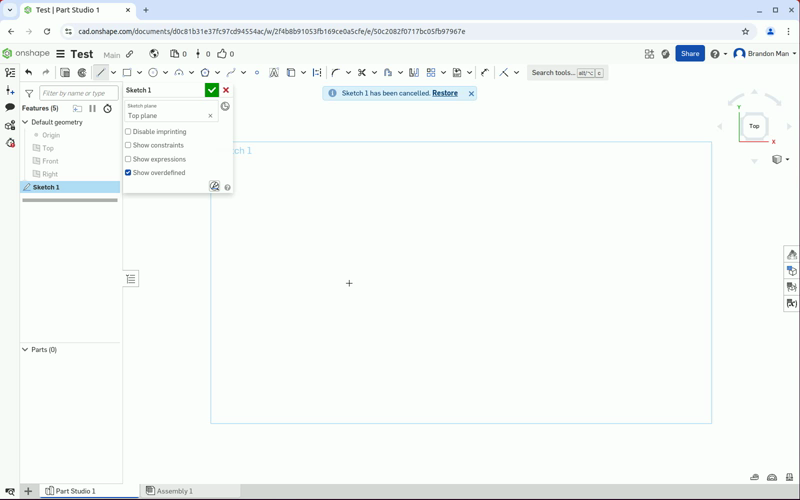
key_up(shift)
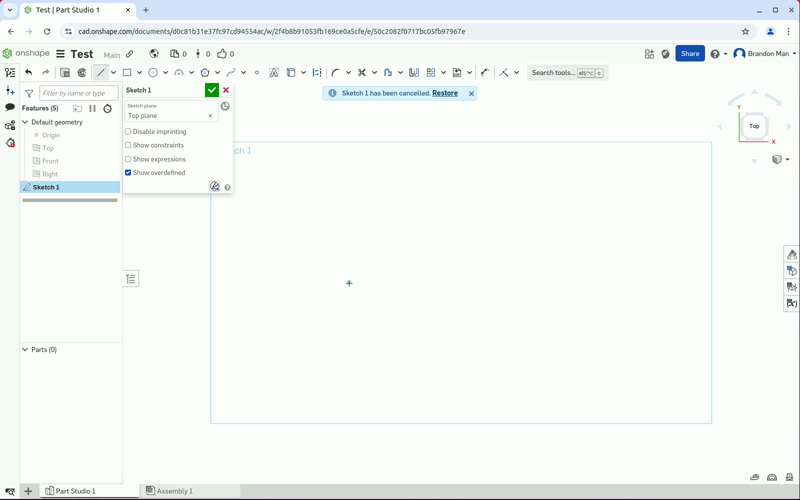
key_down(shift)
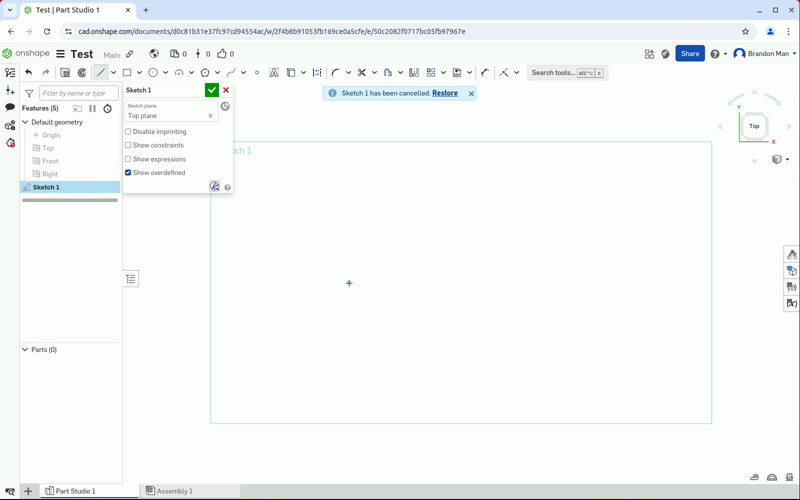
mouse_move(405, 378)
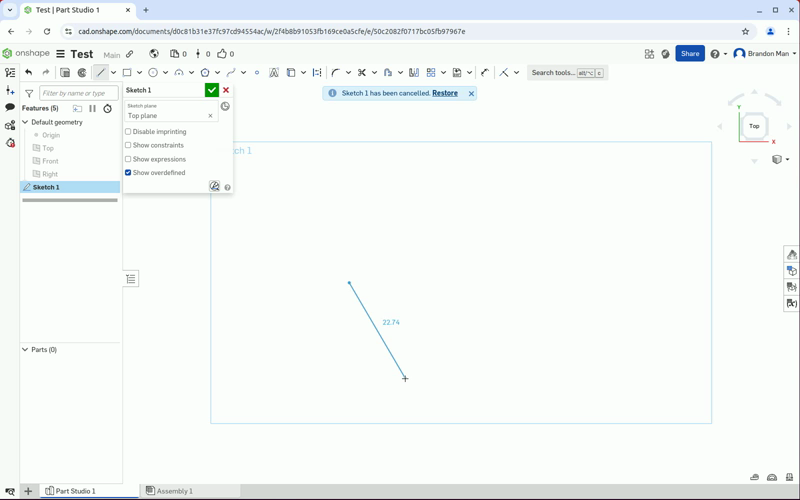
click(405, 378)
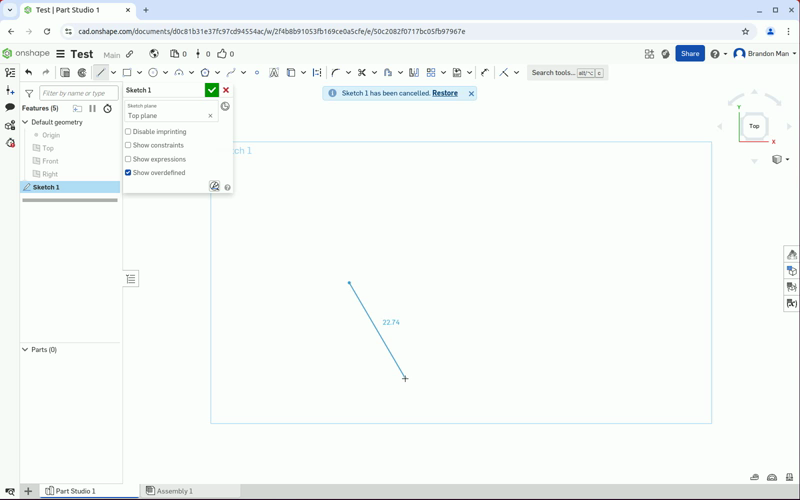
key_up(shift)
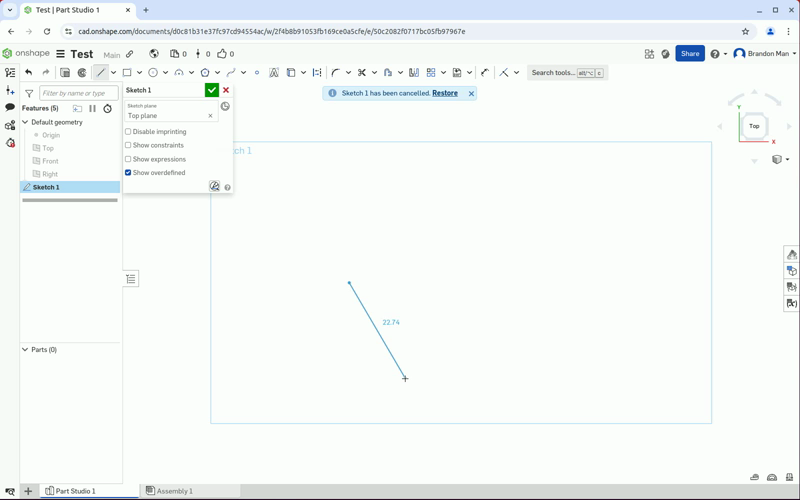
key_down(shift)
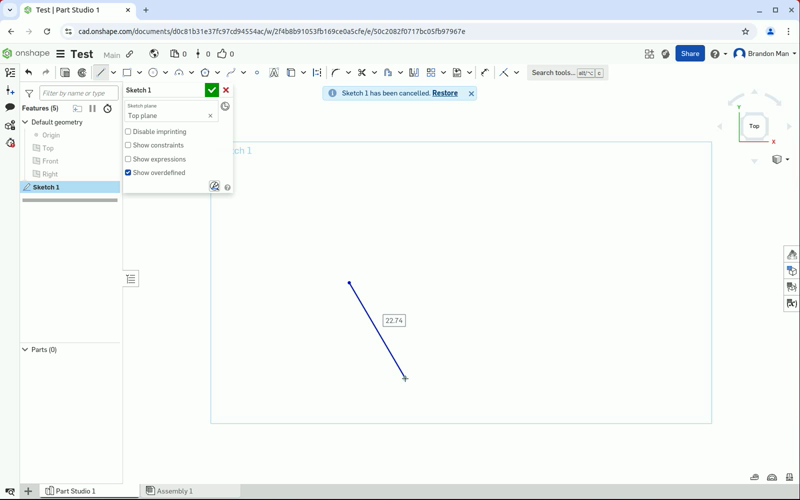
mouse_move(514, 378)
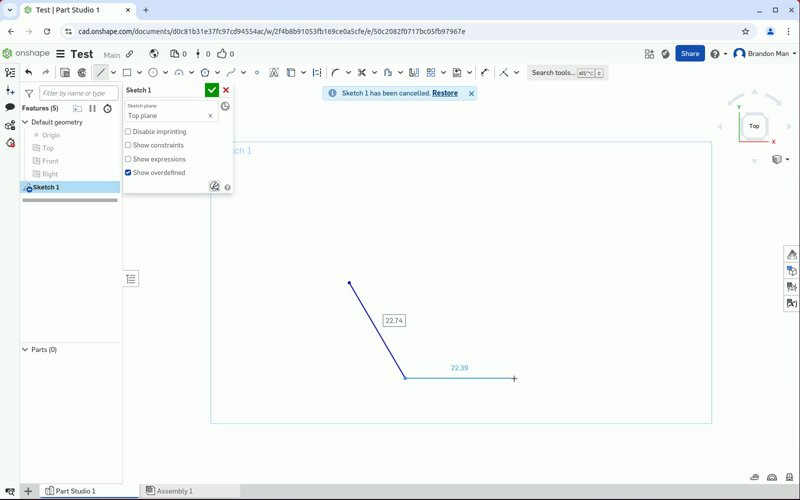
click(514, 378)
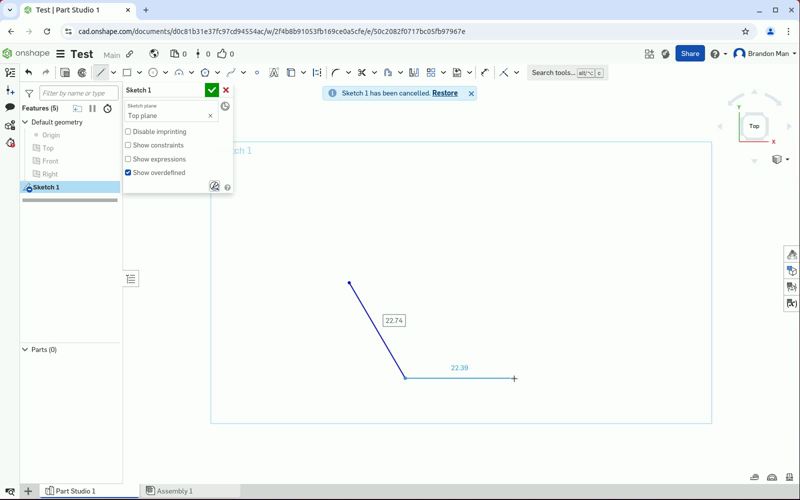
key_up(shift)
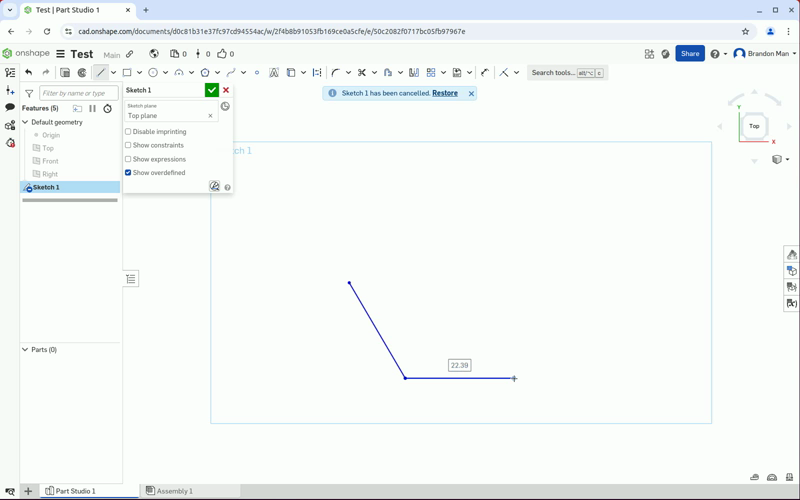
key_down(shift)
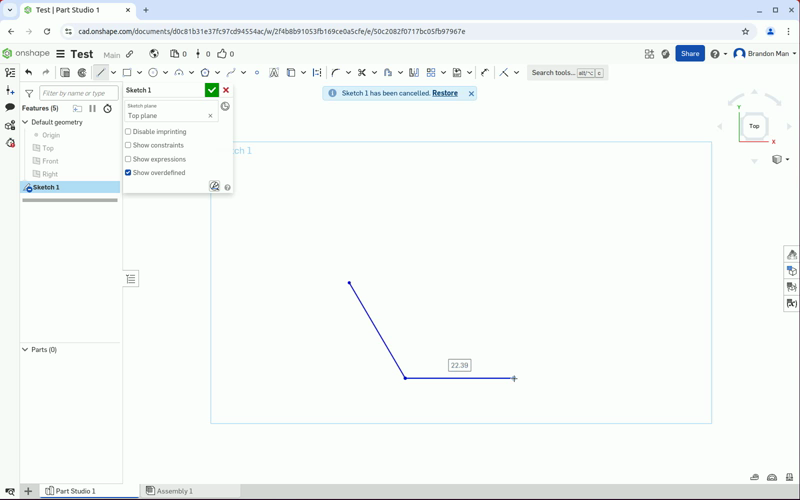
mouse_move(569, 282)
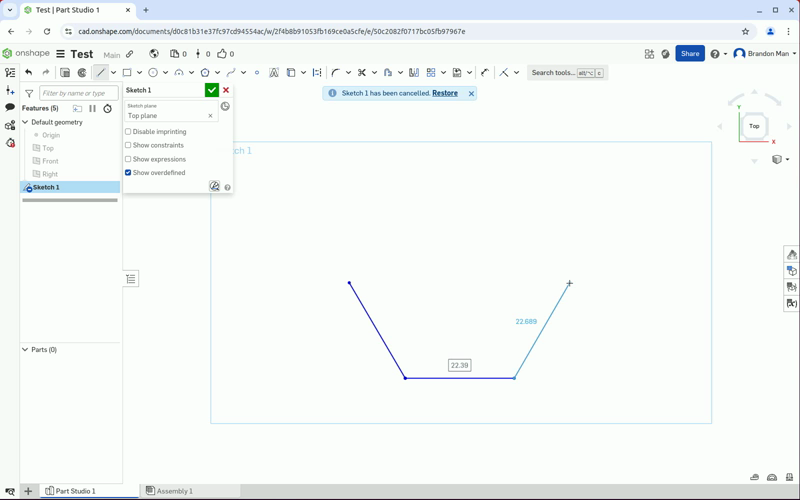
click(569, 282)
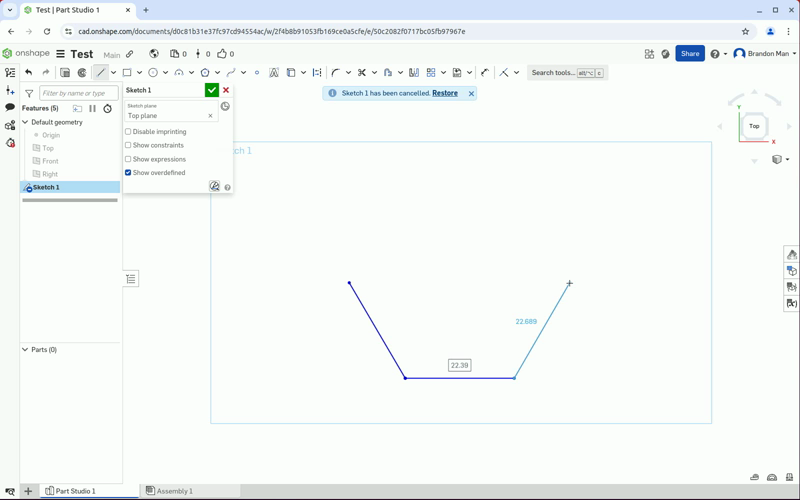
key_up(shift)
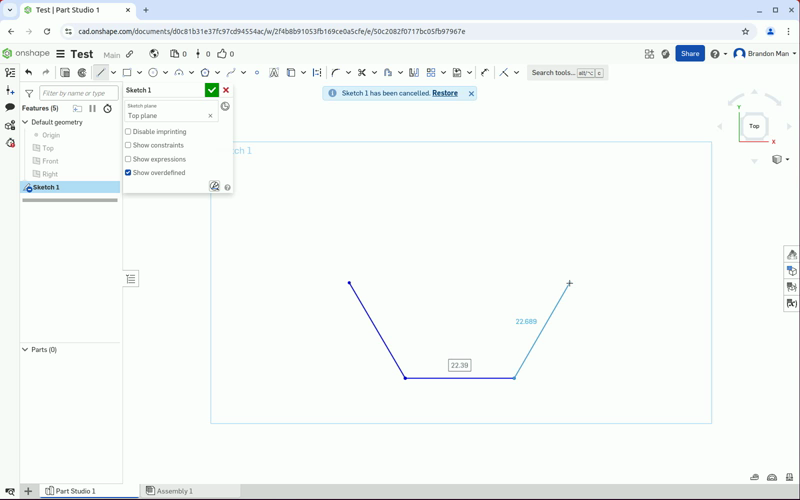
key_down(shift)
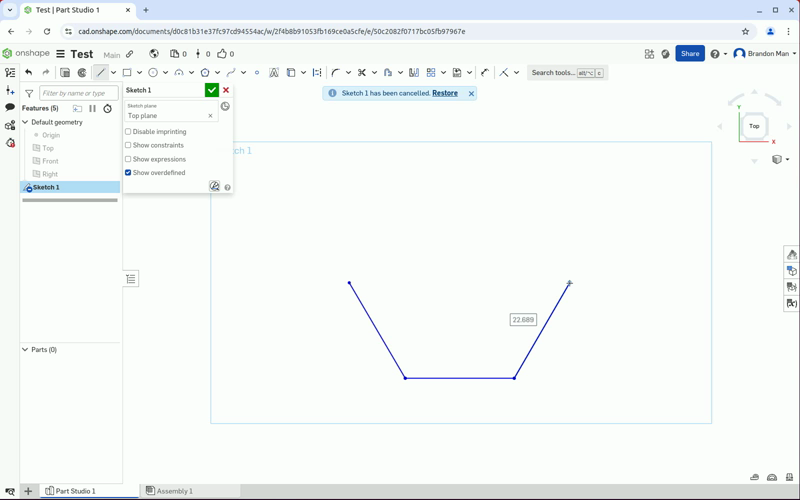
mouse_move(514, 187)
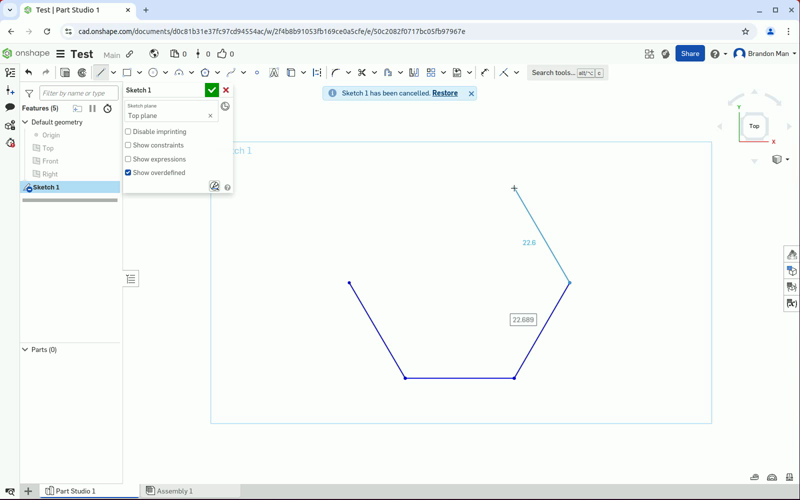
click(514, 187)
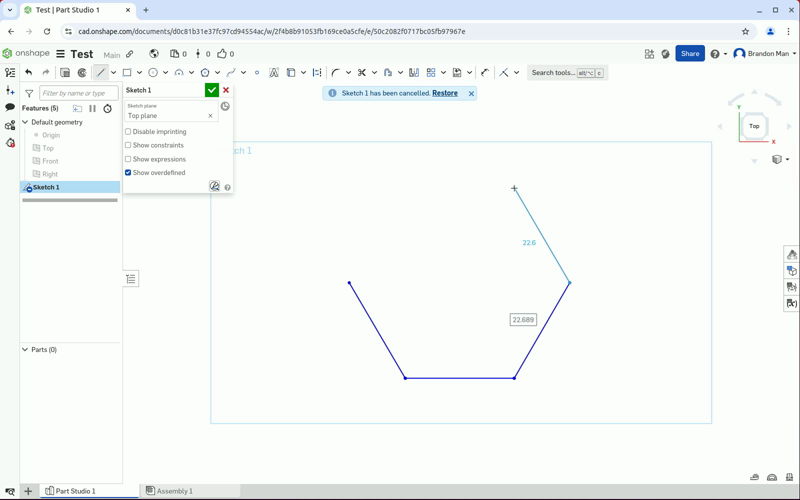
key_up(shift)
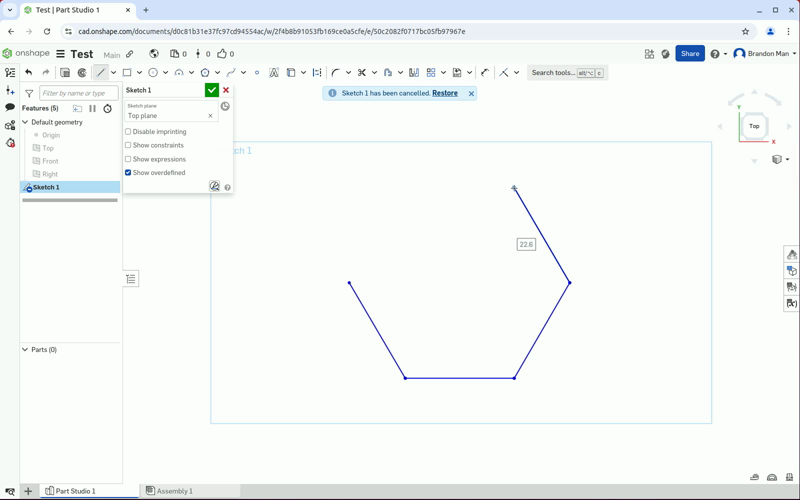
key_down(shift)
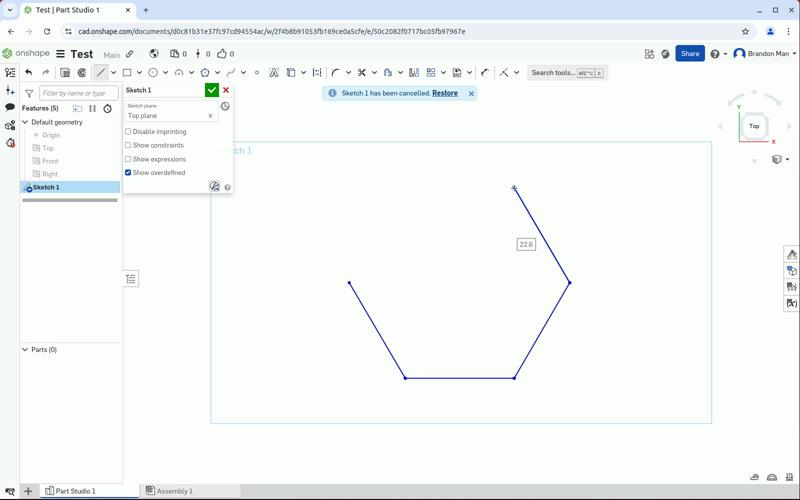
mouse_move(405, 187)
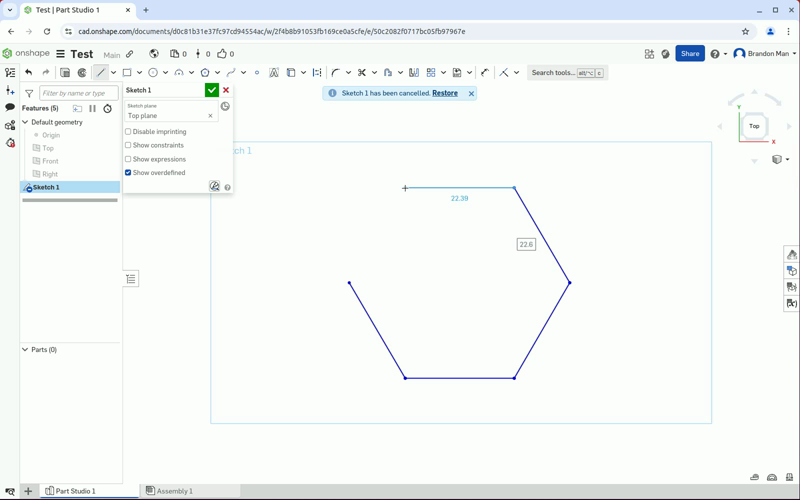
click(405, 187)
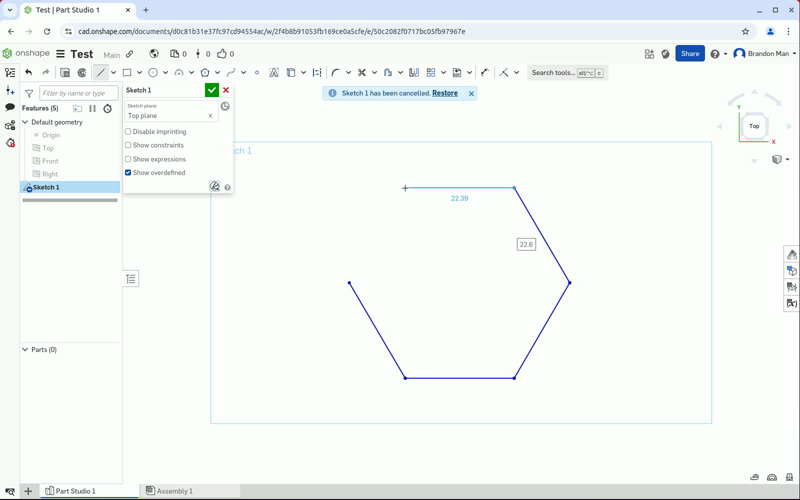
key_up(shift)
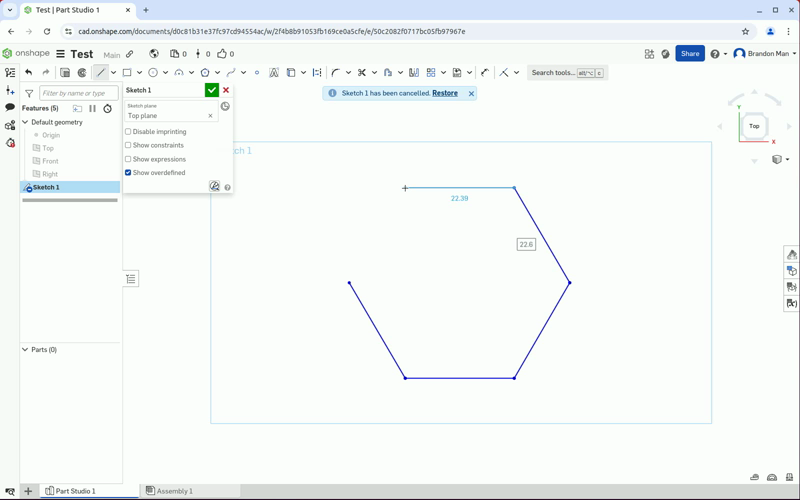
key_down(shift)
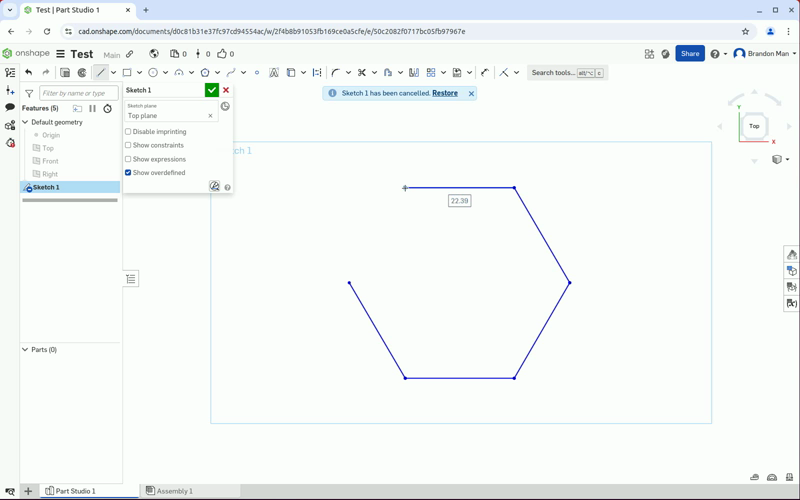
mouse_move(349, 282)
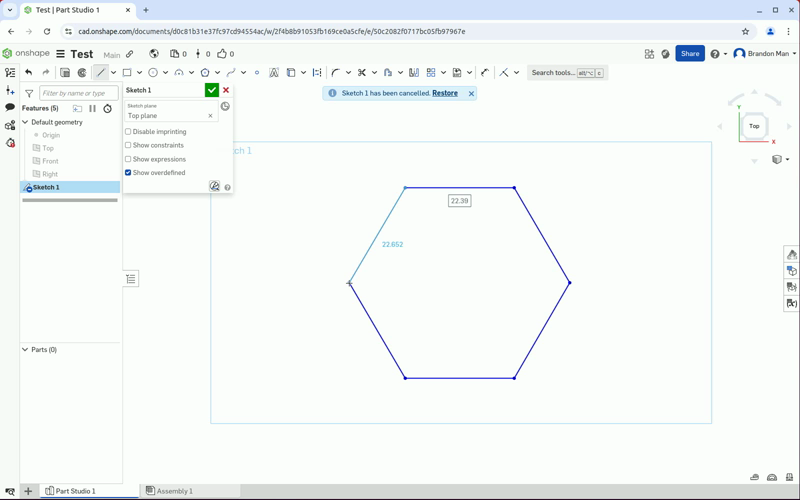
key_up(shift)
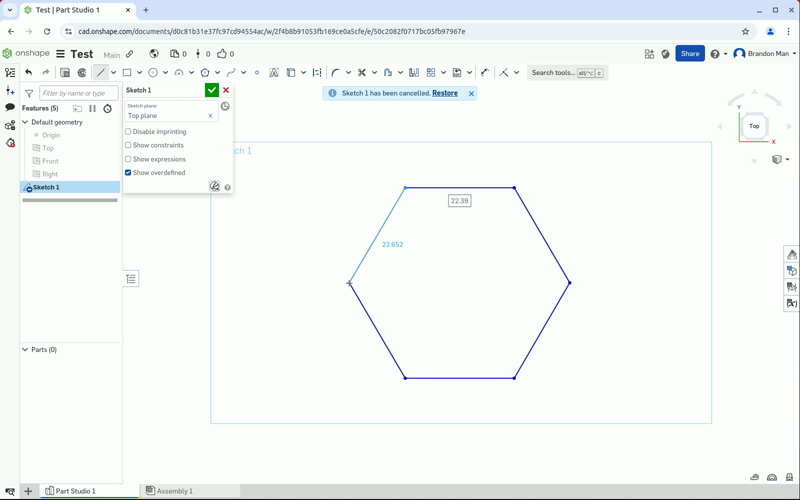
click(349, 282)
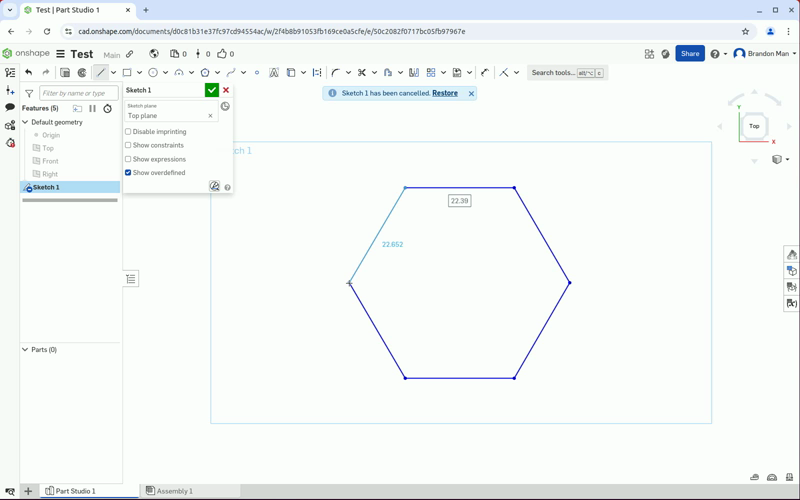
key(esc)
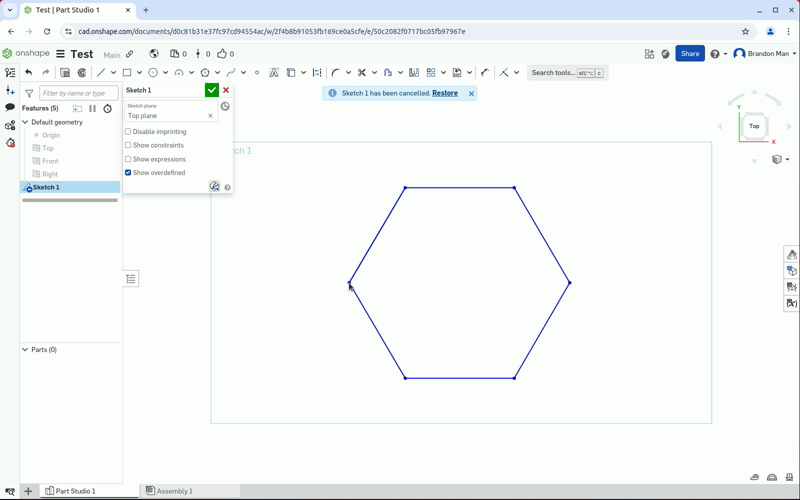
mouse_move(402, 251)
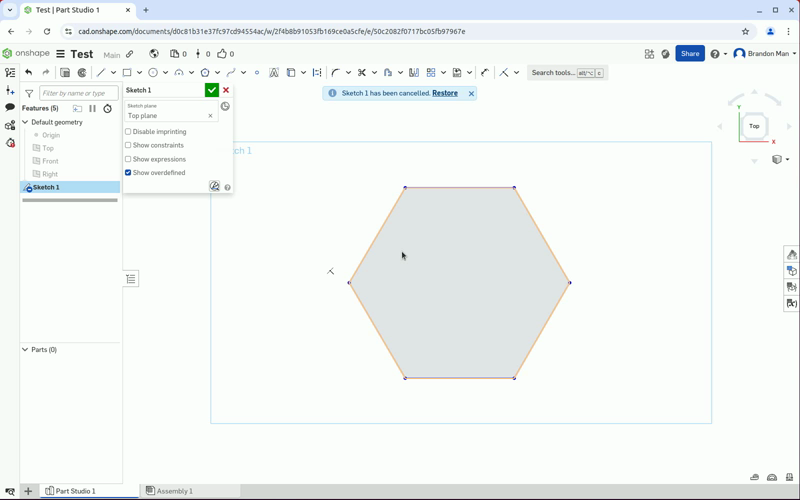
click(402, 251)
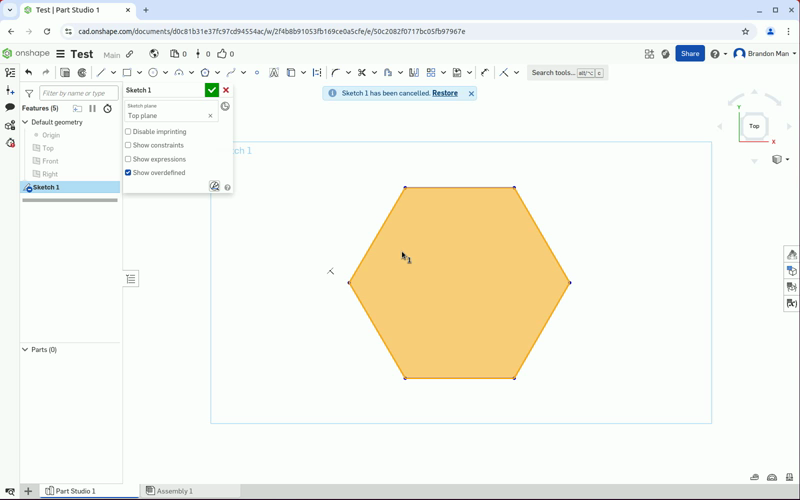
mouse_move(73, 352)
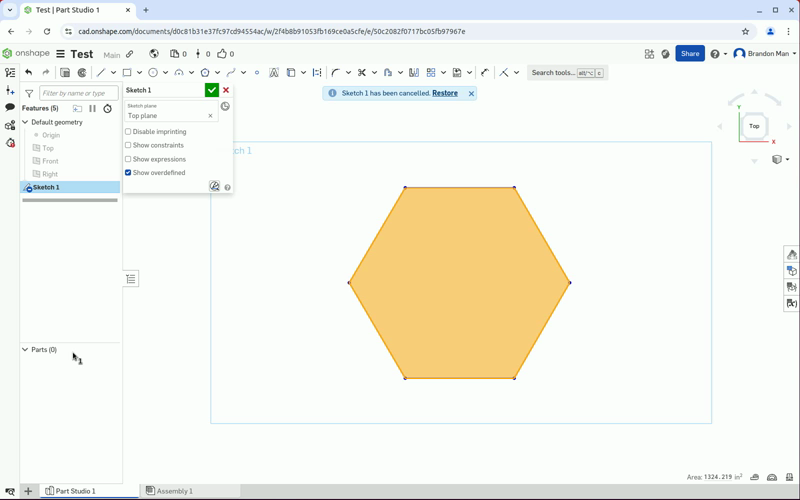
key(shift+y)
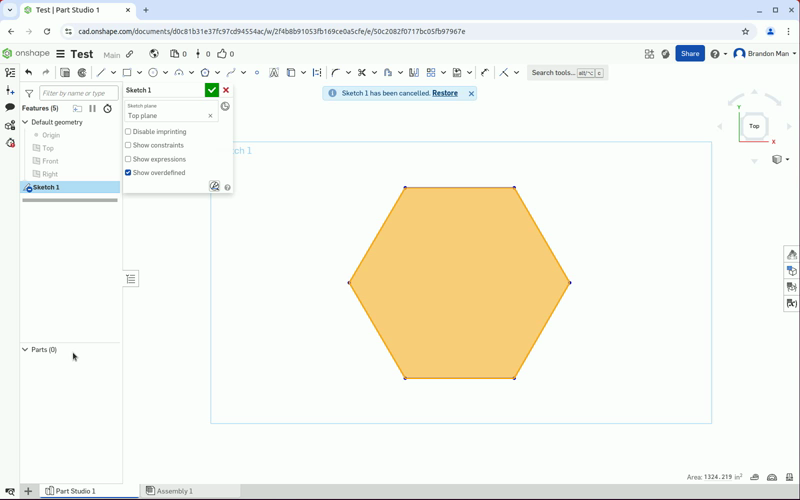
key(shift+e)
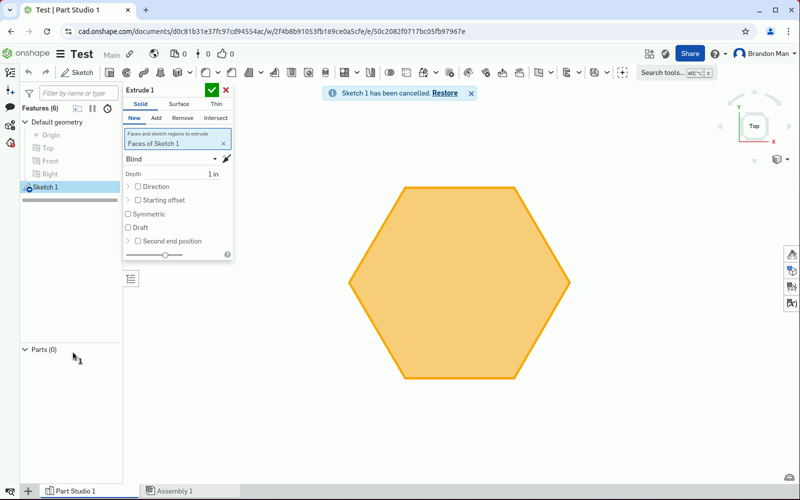
mouse_move(143, 106)
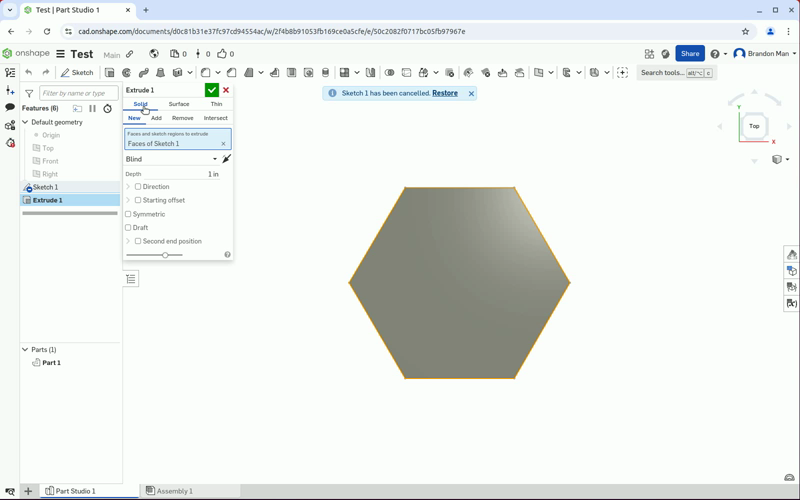
click(143, 106)
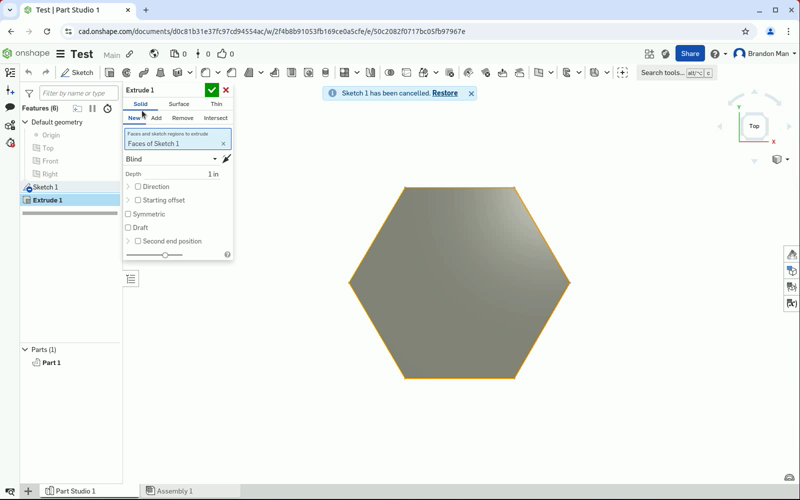
mouse_move(137, 120)
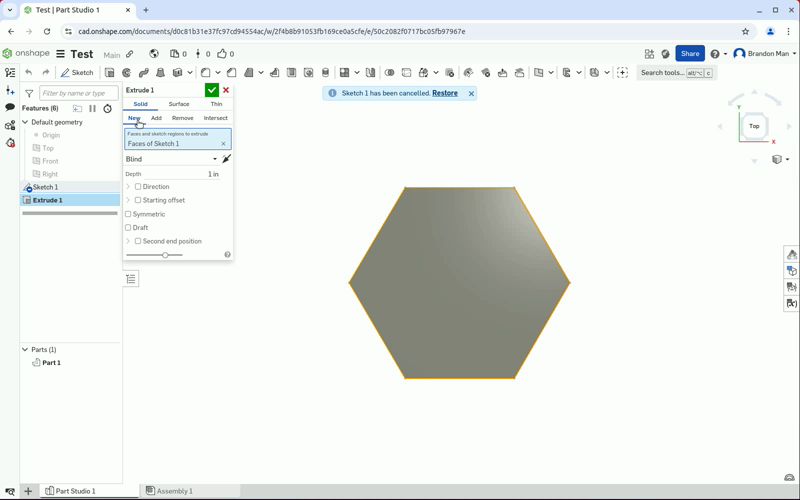
click(137, 120)
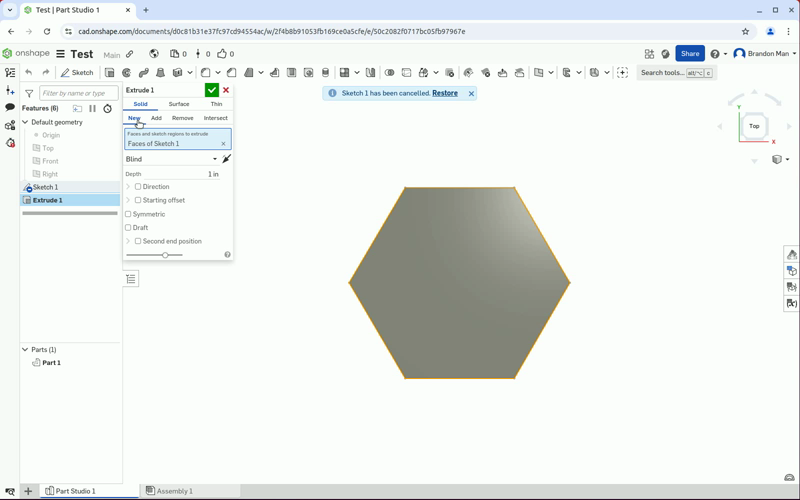
key(tab, 4)
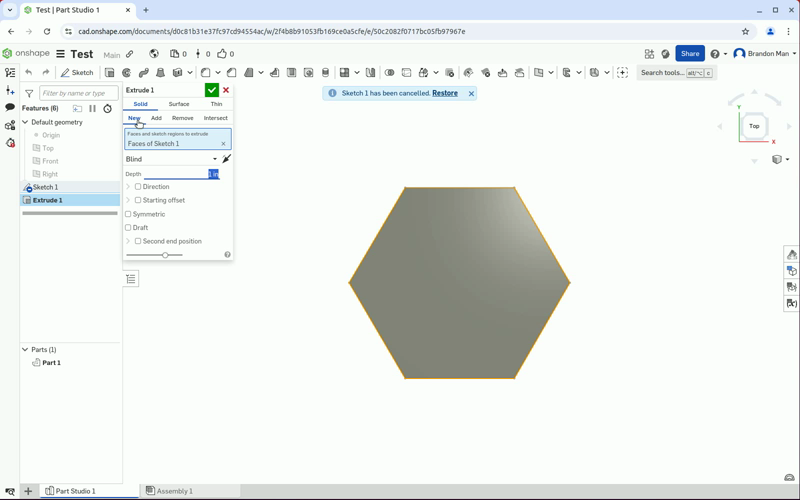
text(15.405)
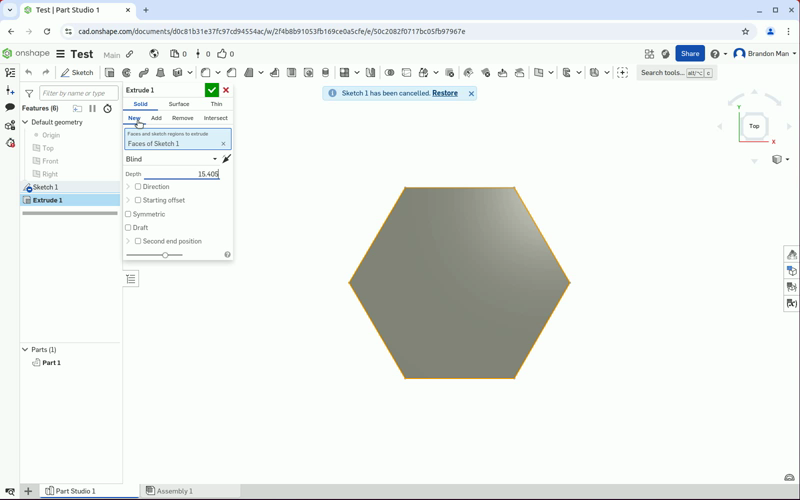
key(enter)
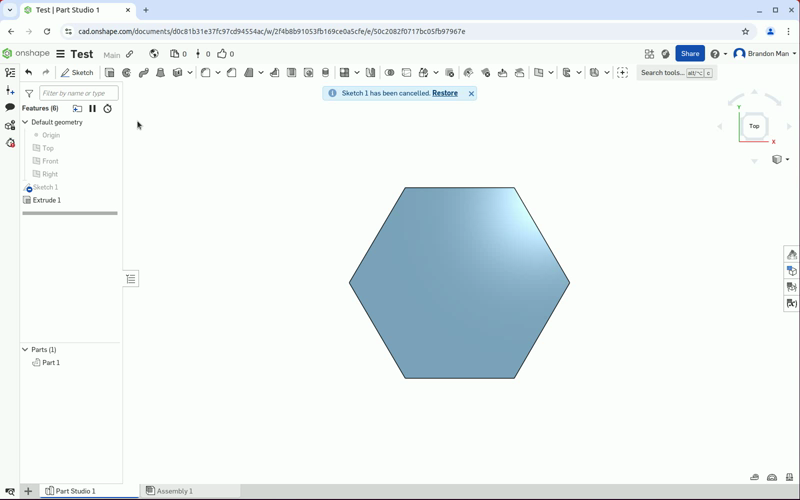
key(shift+h)
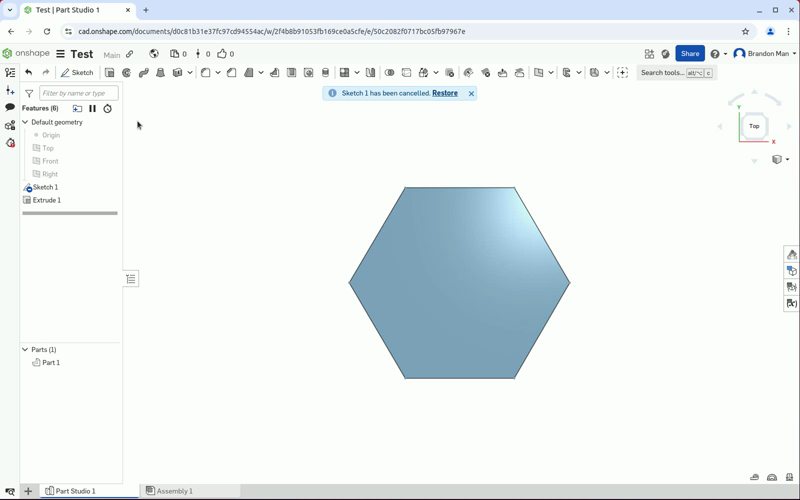
key(shift+h)
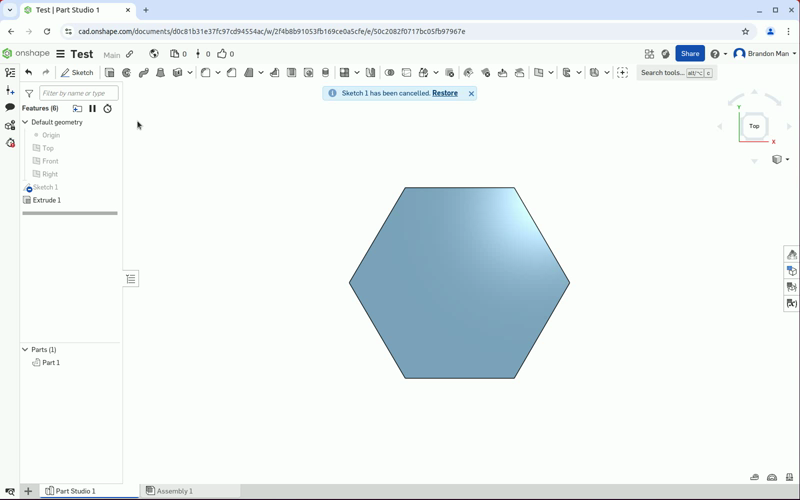
mouse_move(73, 189)
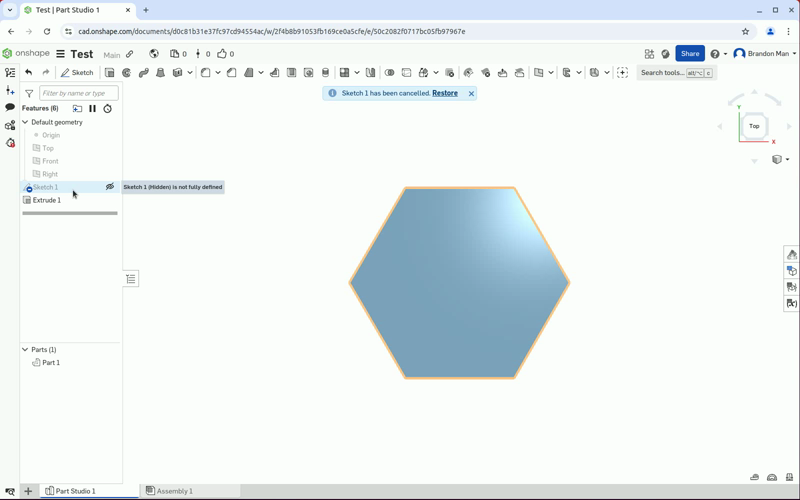
click(73, 189)
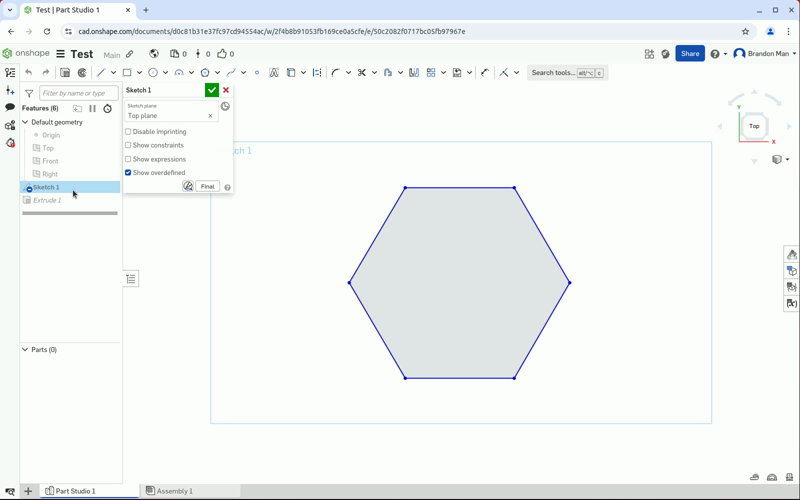
mouse_move(229, 92)
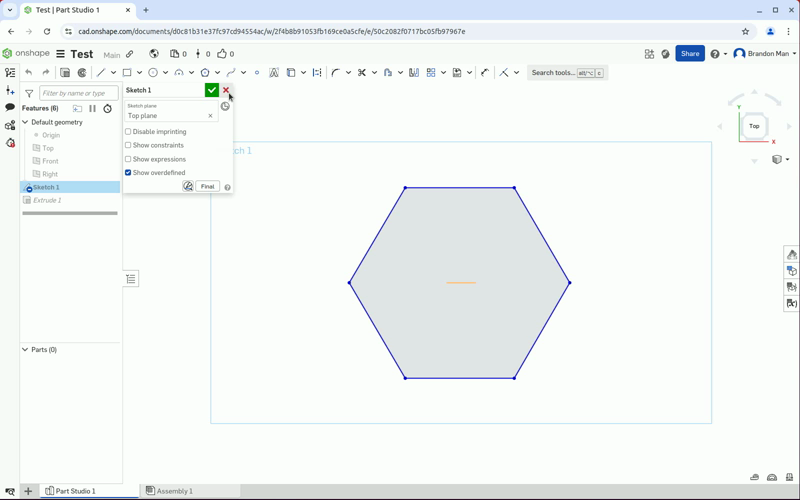
click(229, 92)
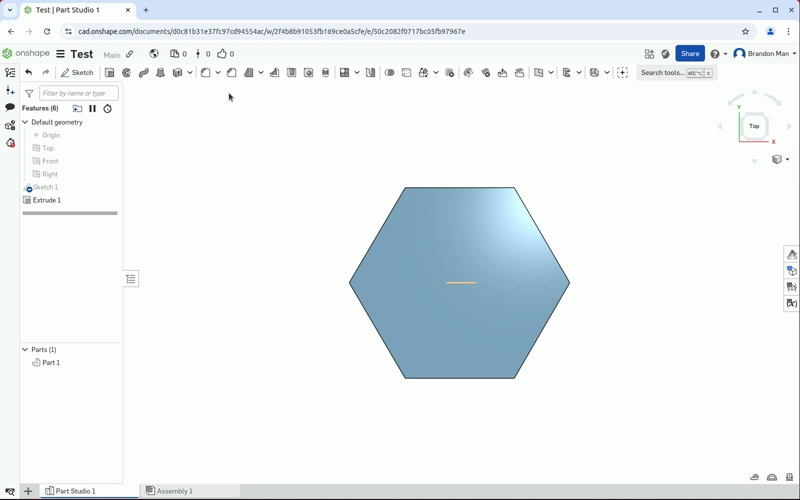
mouse_move(541, 75)
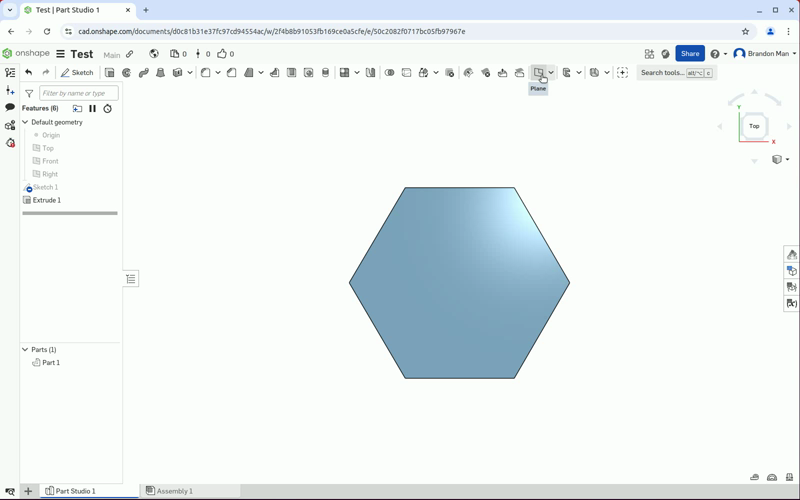
click(541, 75)
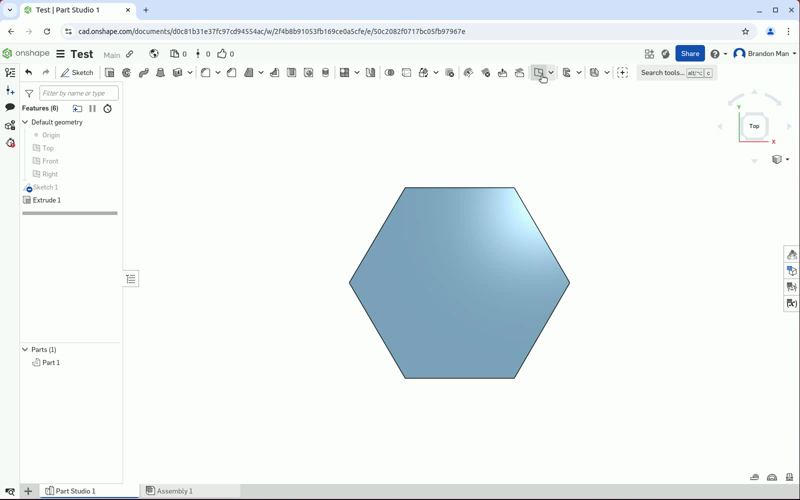
mouse_move(73, 150)
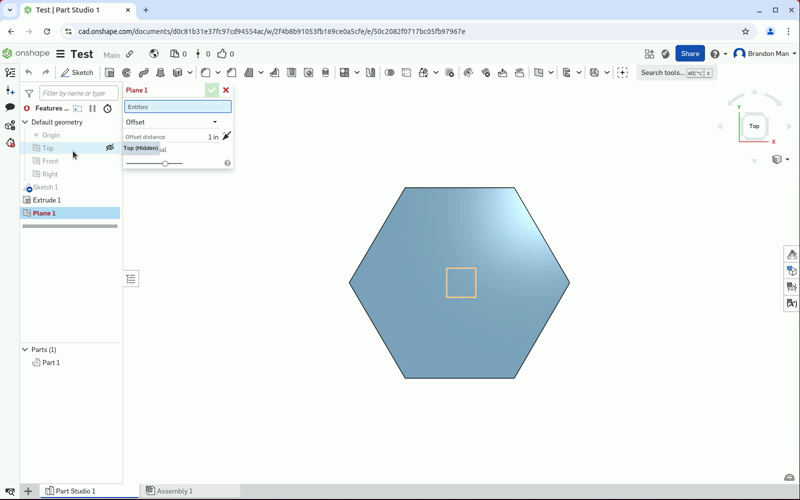
click(73, 150)
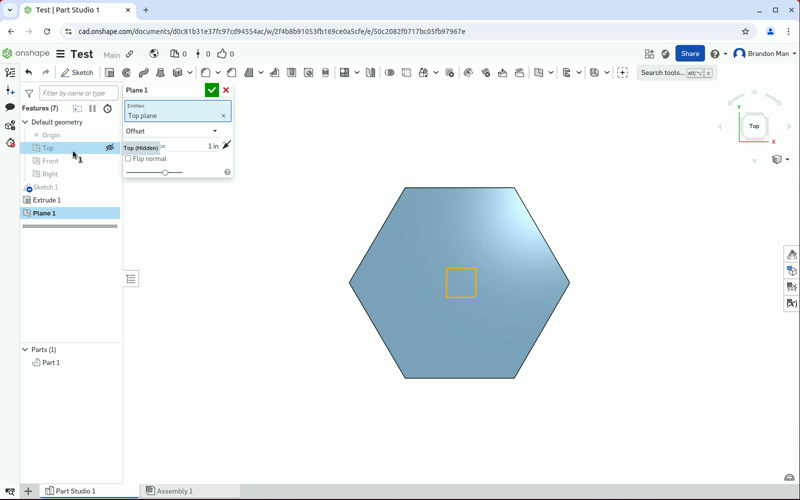
key(tab, 2)
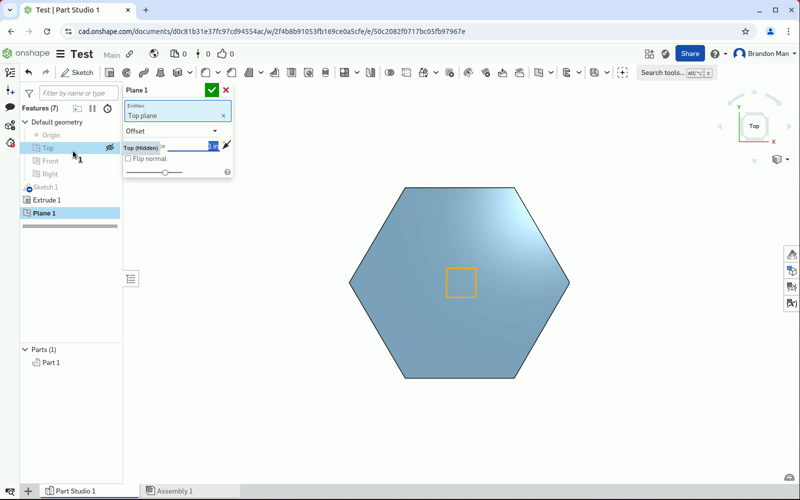
text(15.405)
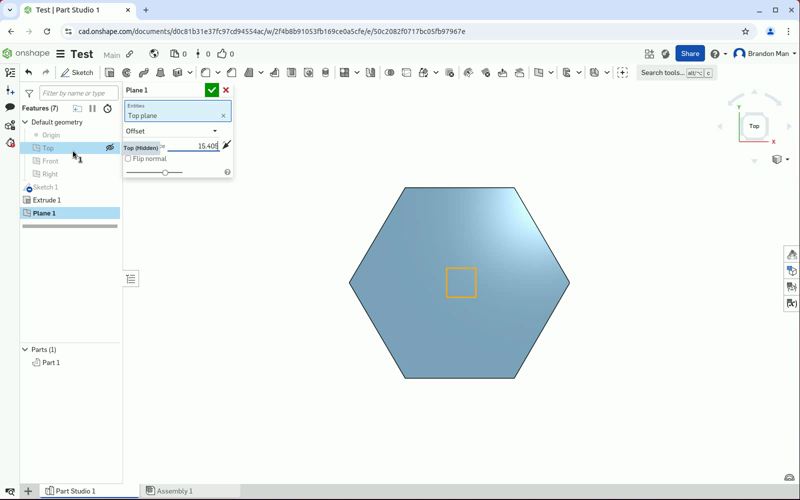
key(enter, 2)
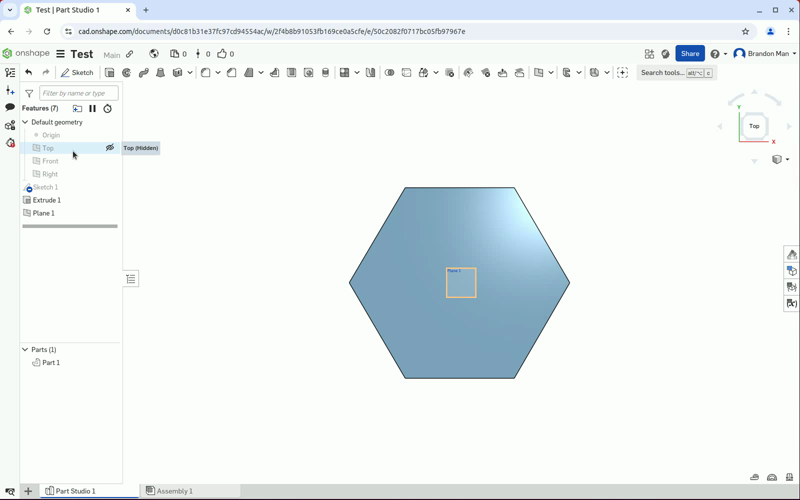
key(shift+s)
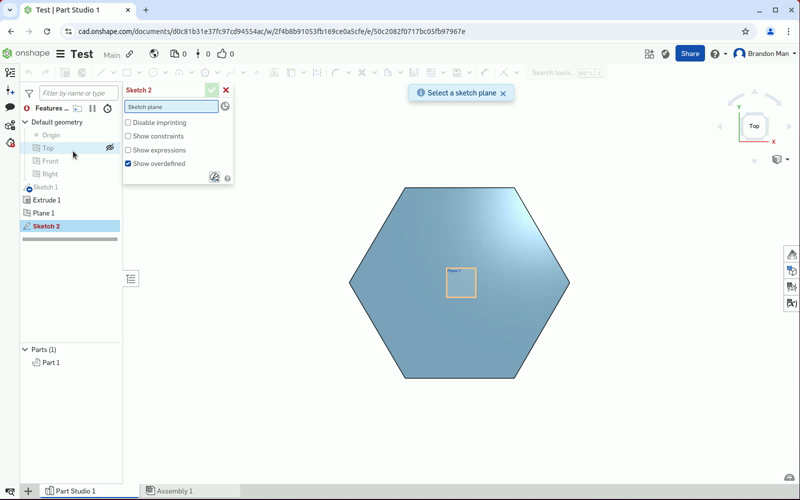
mouse_move(73, 215)
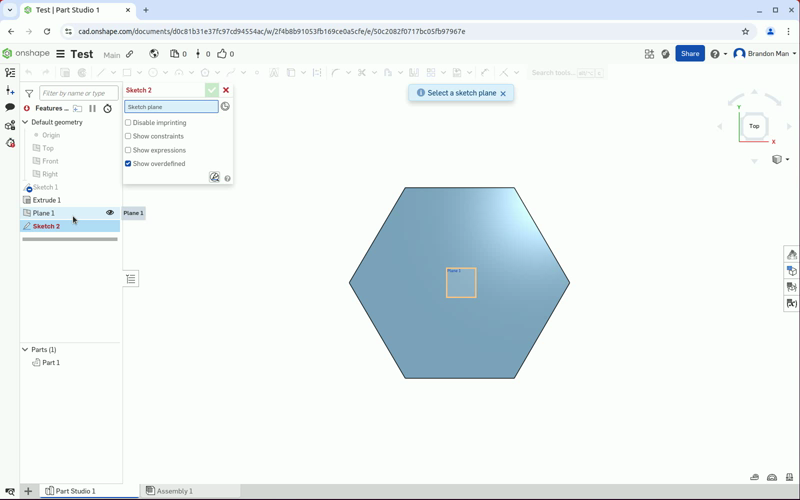
click(73, 215)
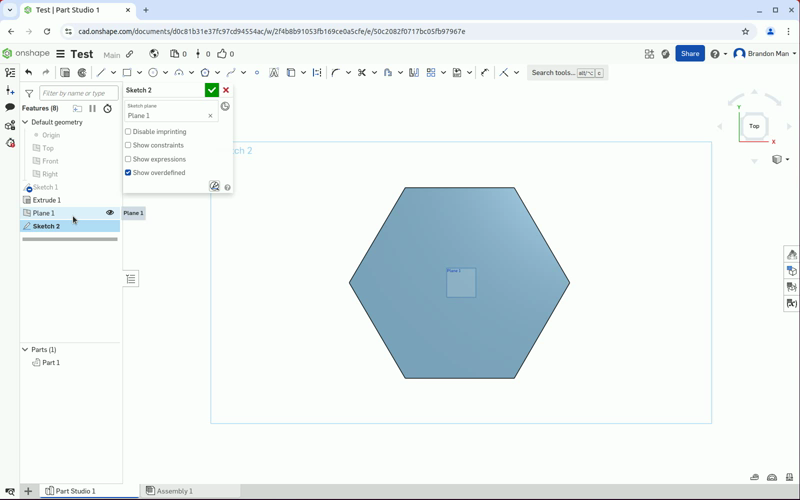
mouse_move(73, 352)
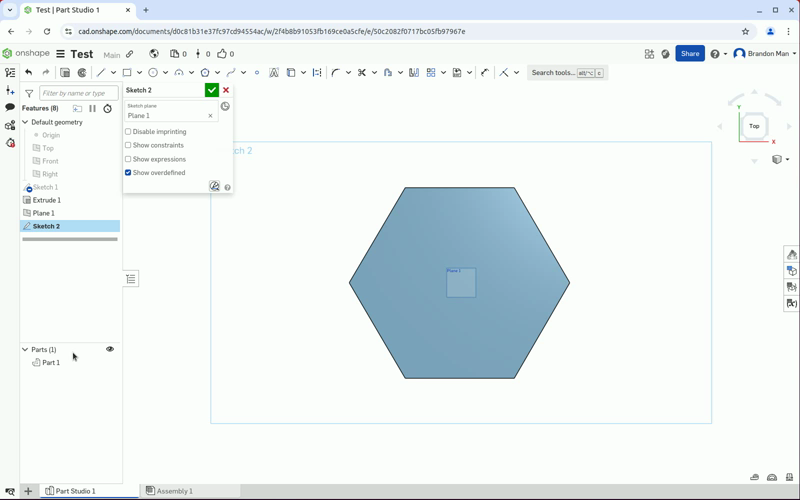
key(y)
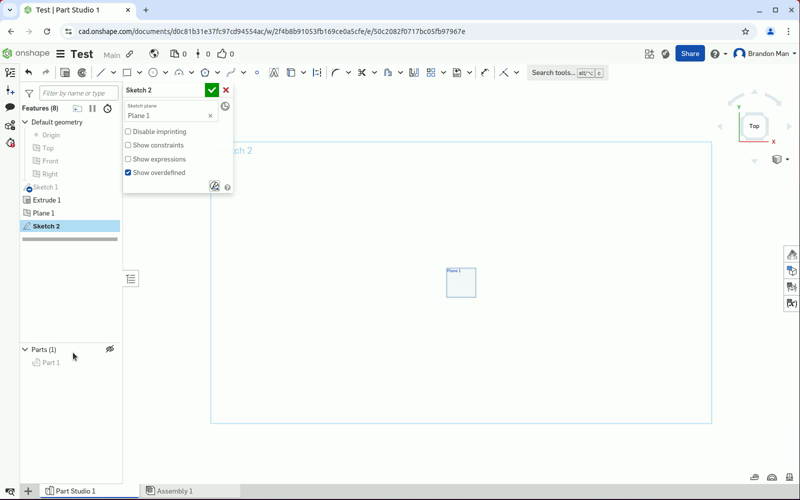
key(c)
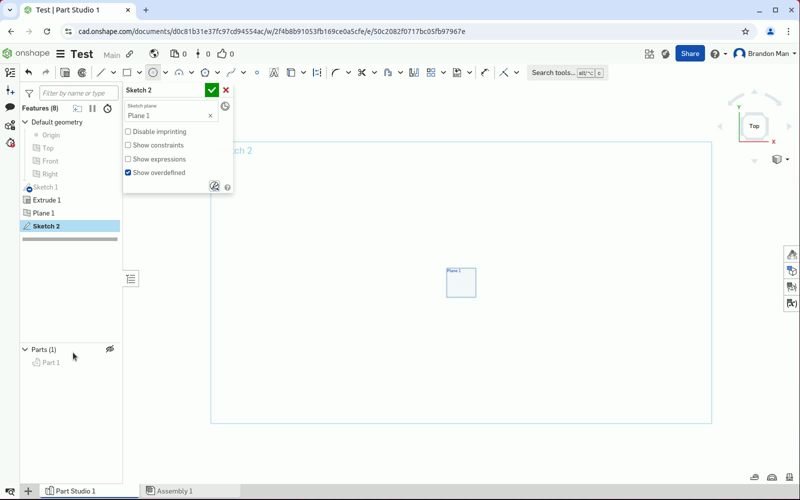
key_down(shift)
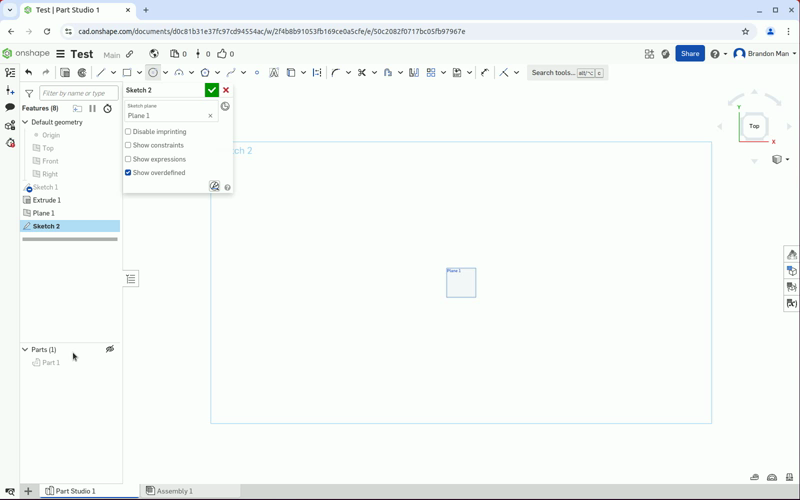
mouse_move(461, 282)
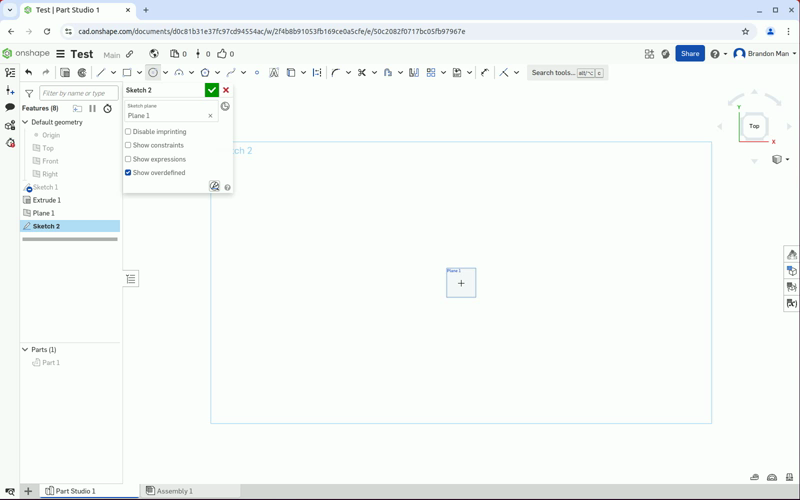
click(461, 282)
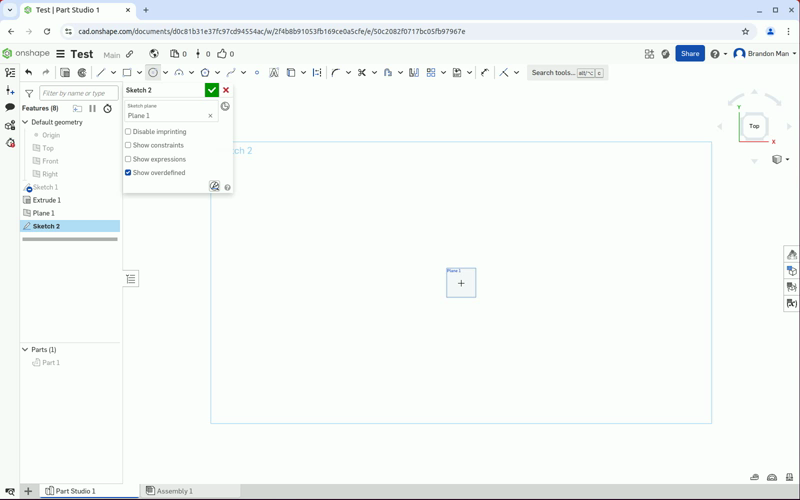
key_up(shift)
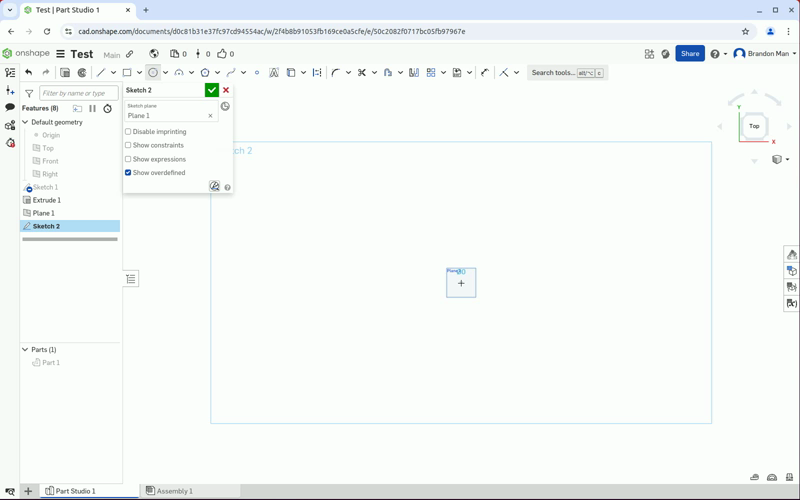
mouse_move(552, 282)
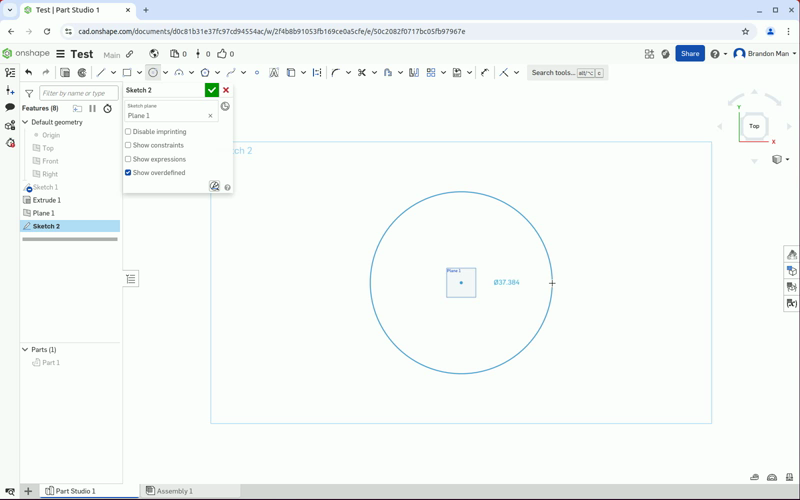
click(552, 282)
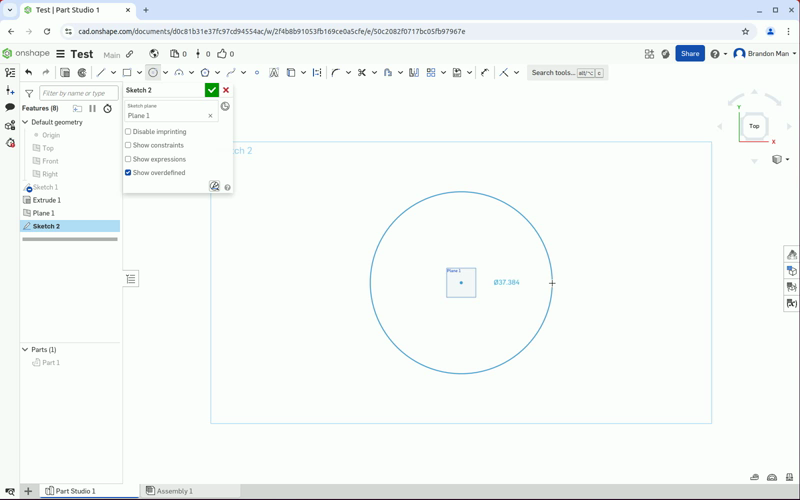
key(esc)
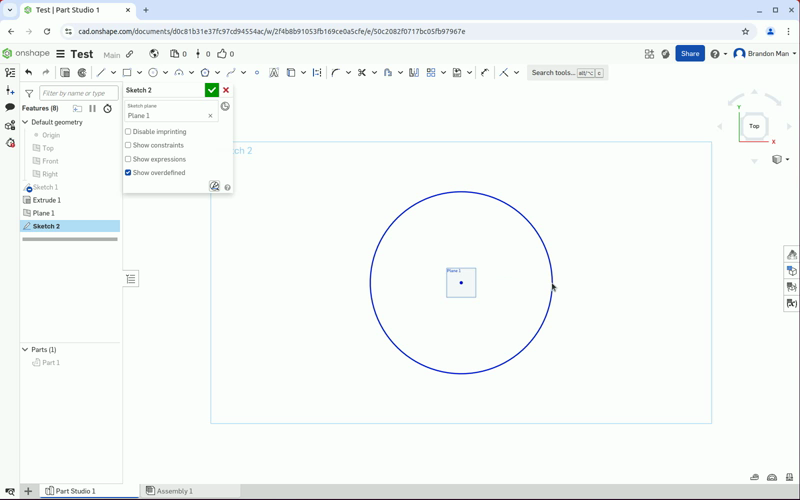
mouse_move(489, 244)
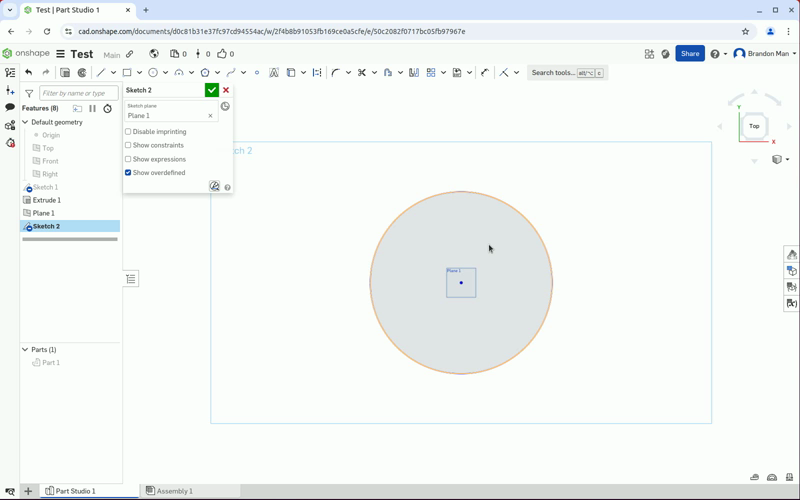
click(489, 244)
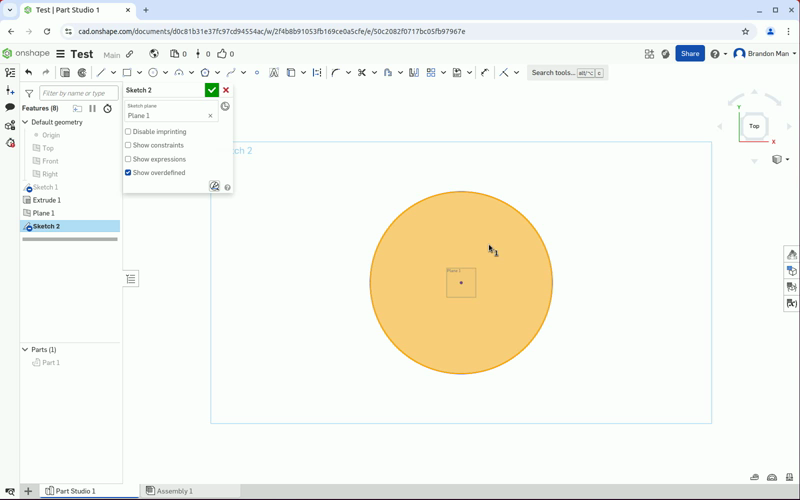
mouse_move(73, 352)
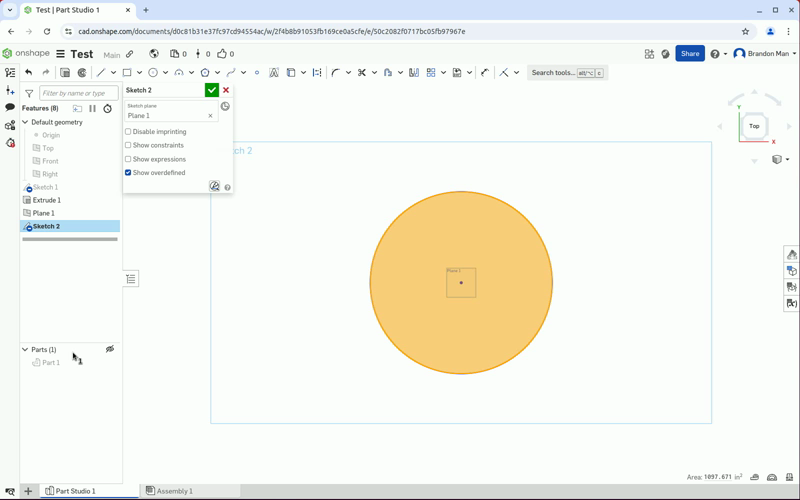
key(shift+y)
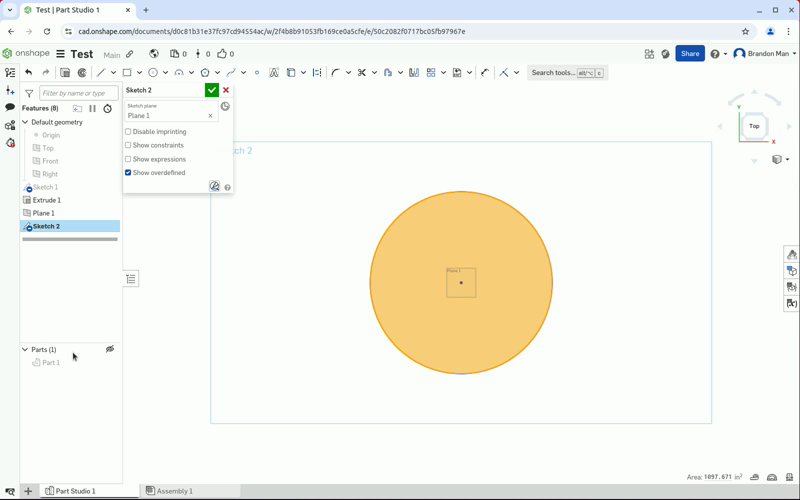
key(shift+e)
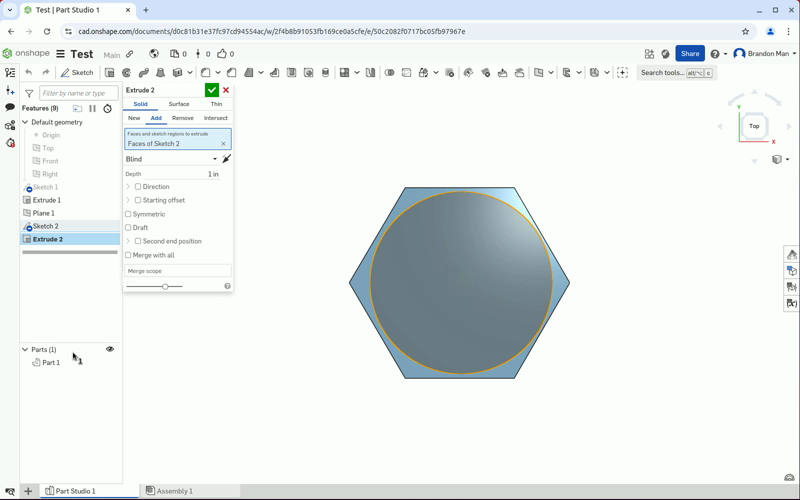
mouse_move(143, 106)
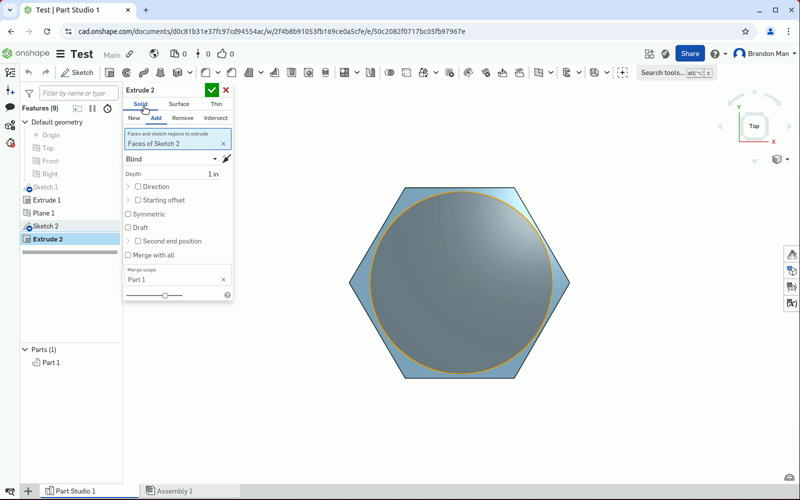
click(143, 106)
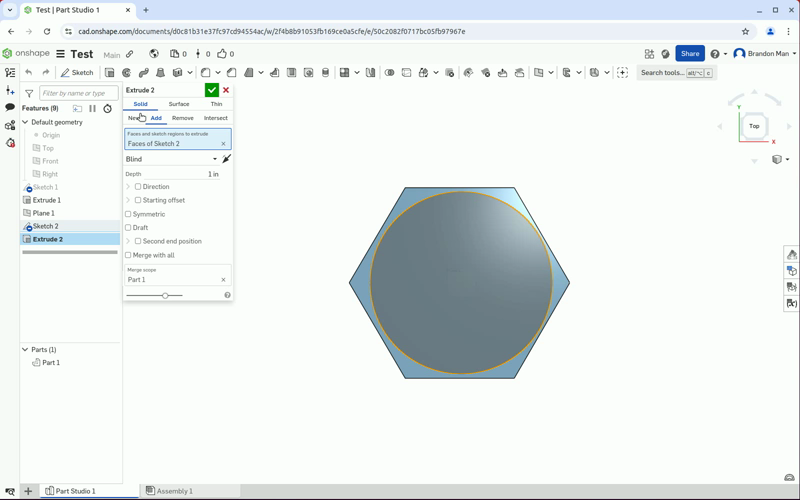
mouse_move(137, 120)
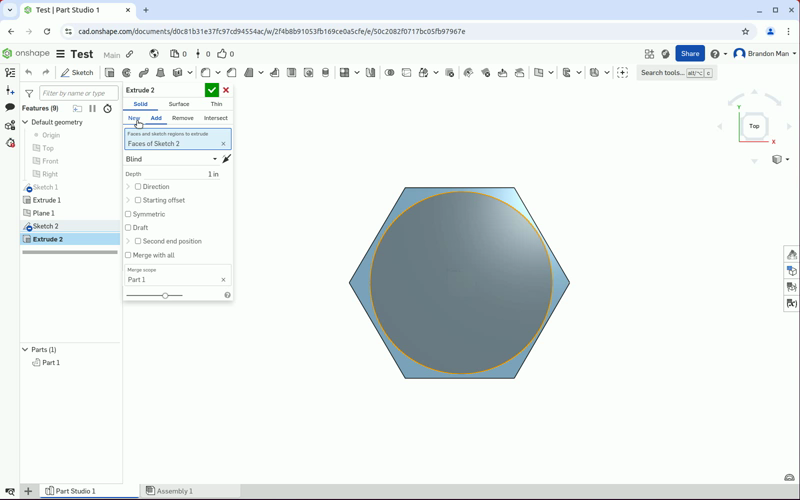
click(137, 120)
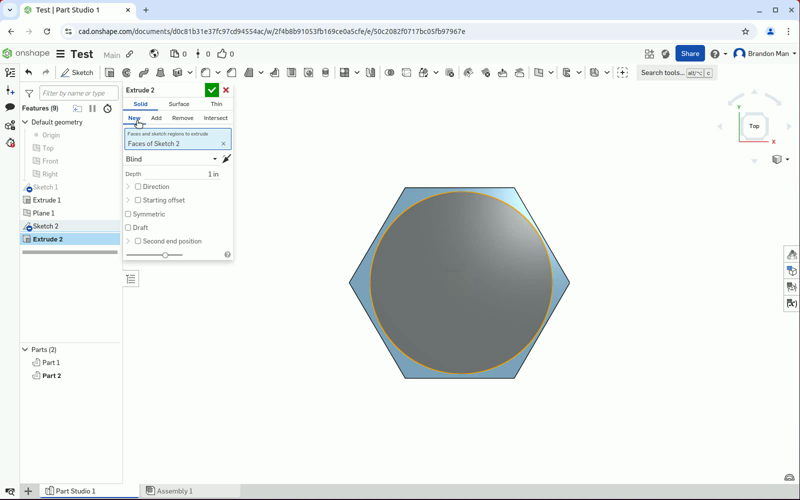
key(tab, 4)
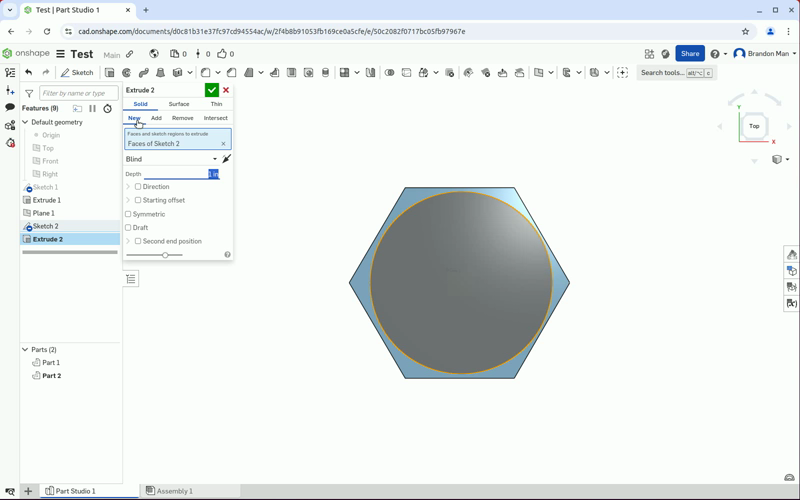
text(7.703)
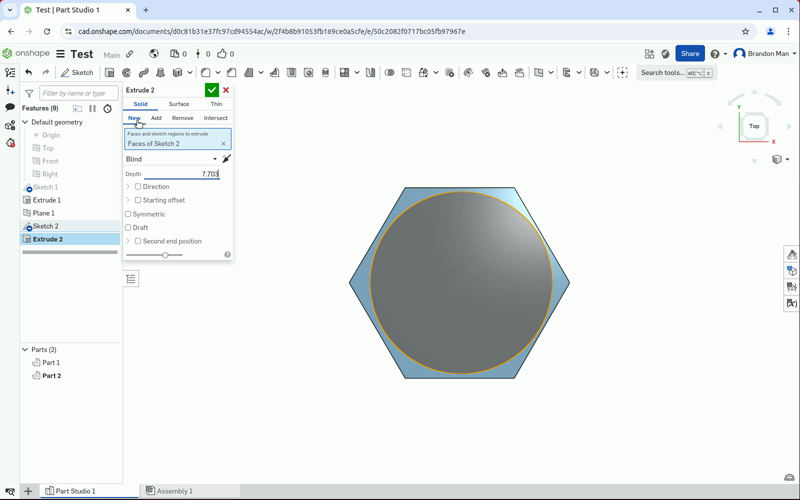
key(enter)
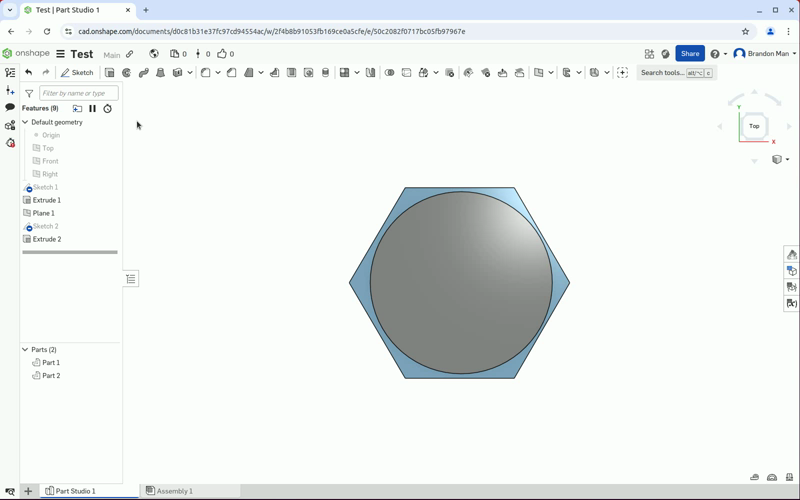
key(shift+h)
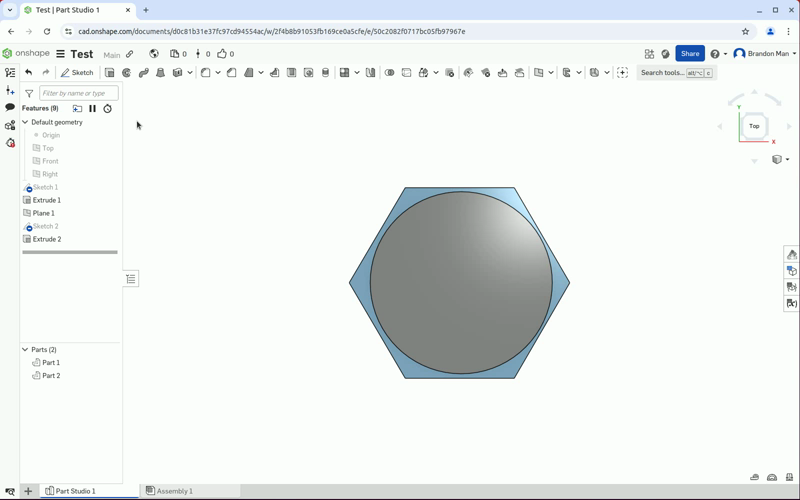
key(shift+h)
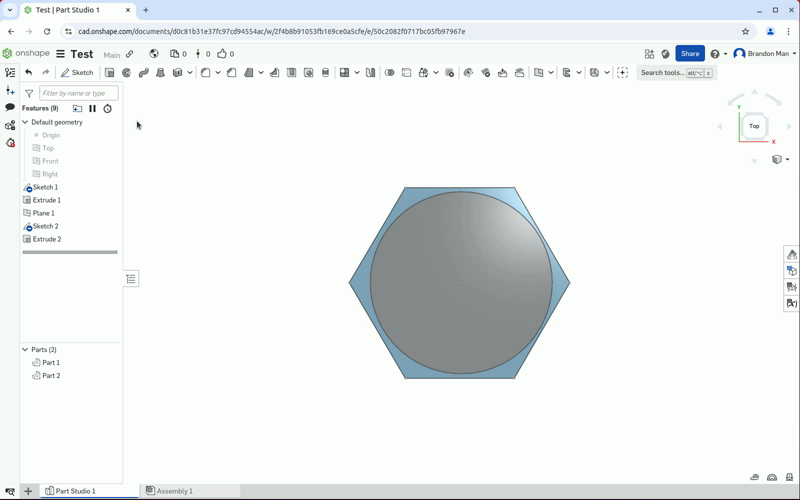
key(shift+7)
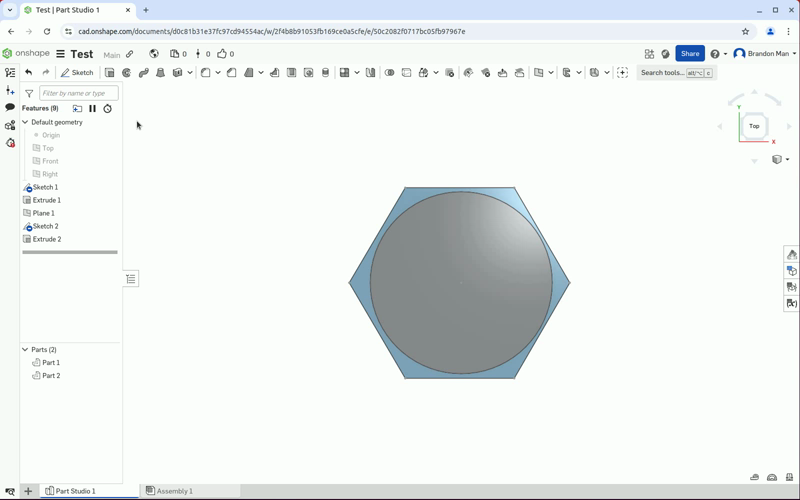
key(up, 3)
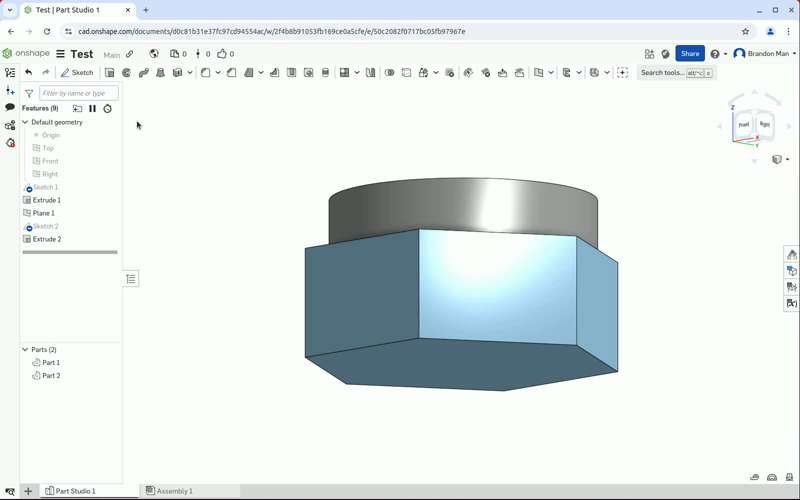
key(left, 3)
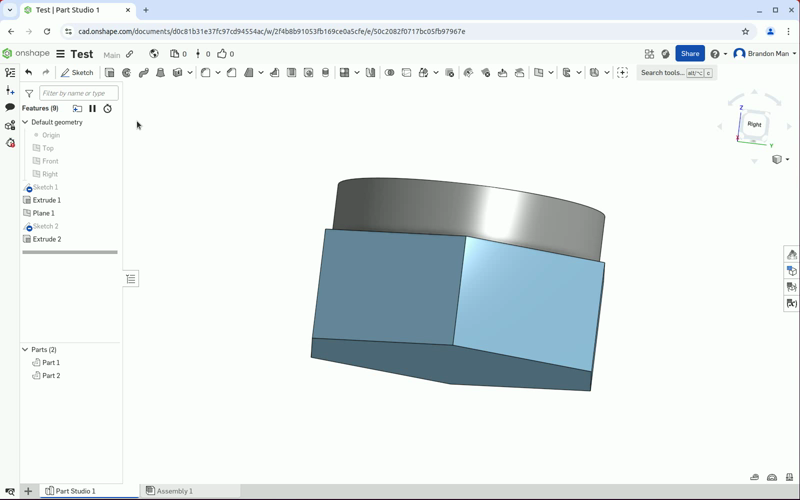
key(right, 3)
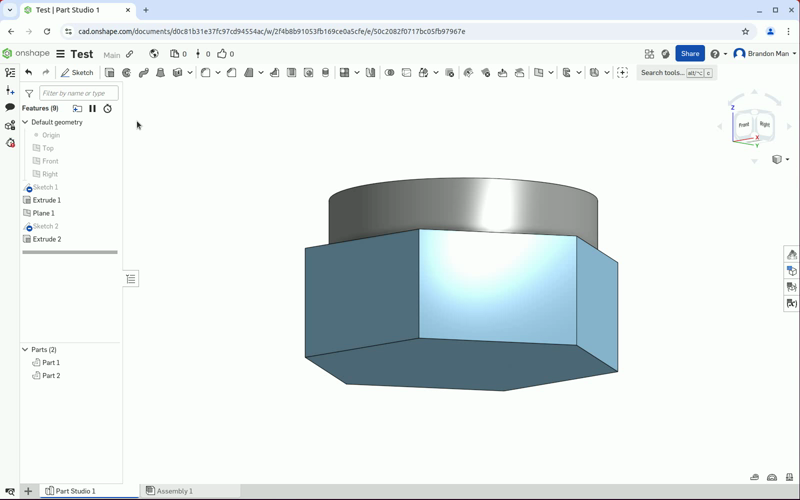
key(down, 3)
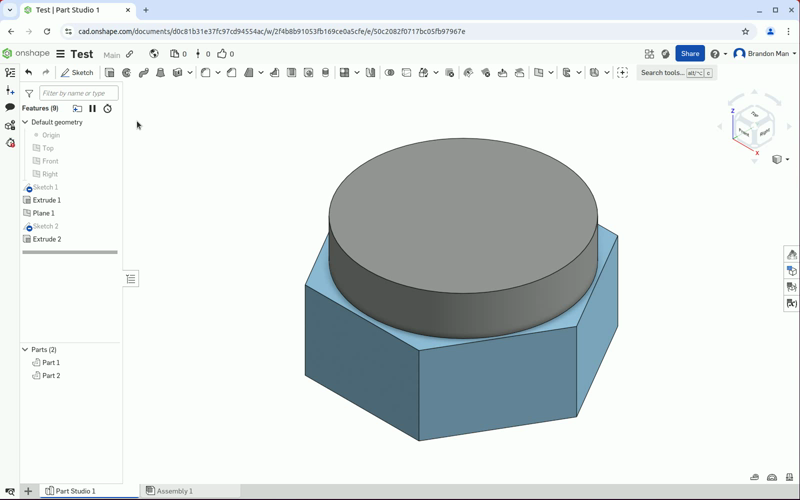
mouse_move(73, 189)
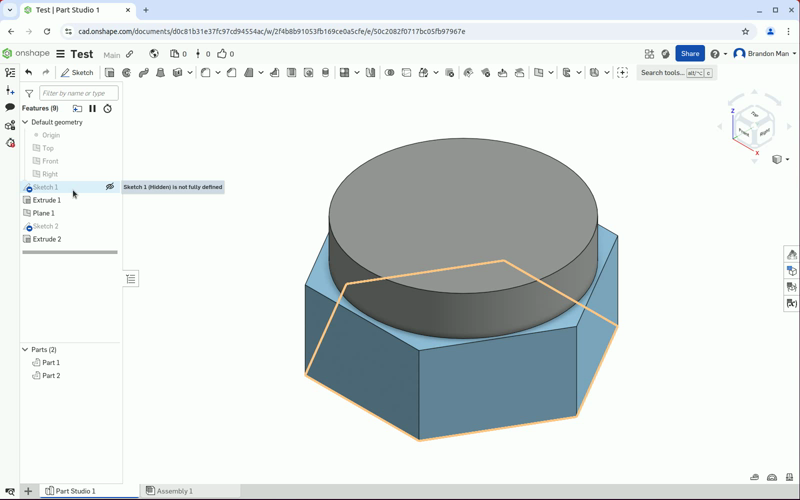
click(73, 189)